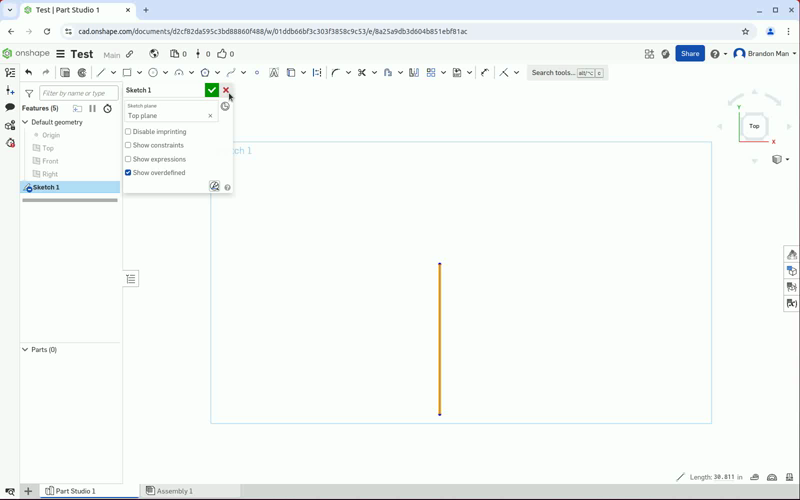
key(shift+h)
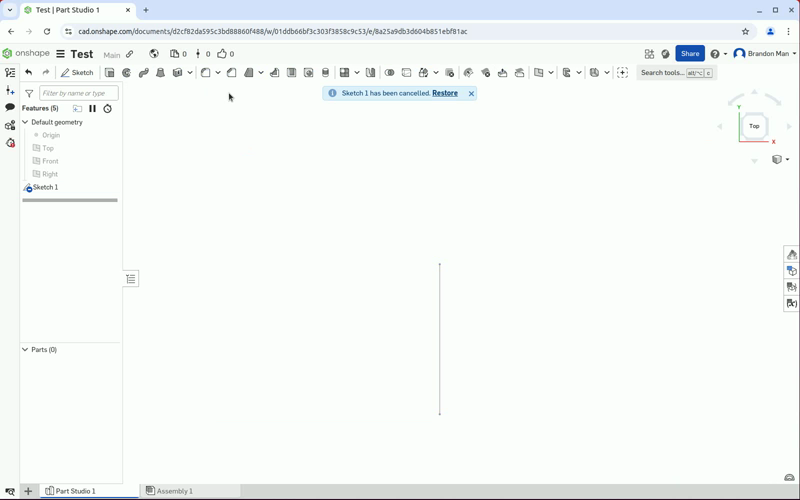
key(shift+s)
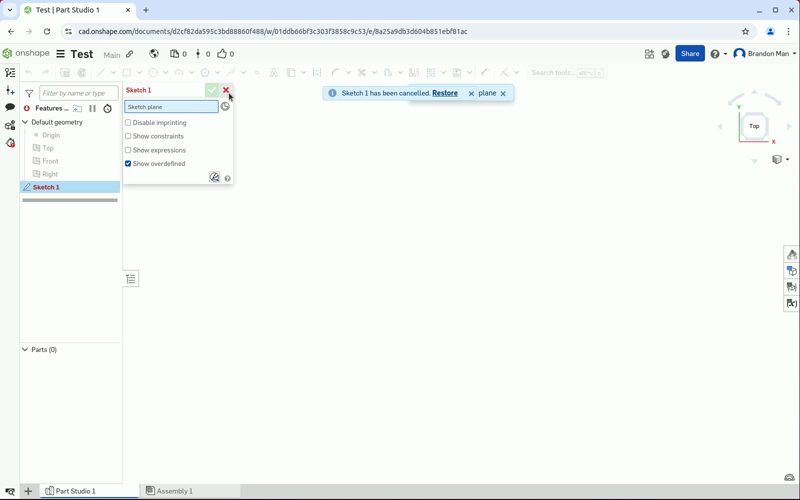
mouse_move(73, 150)
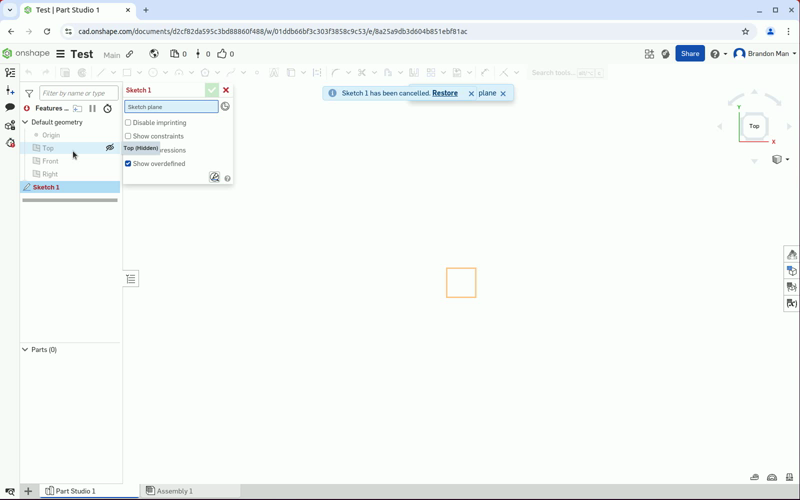
click(73, 150)
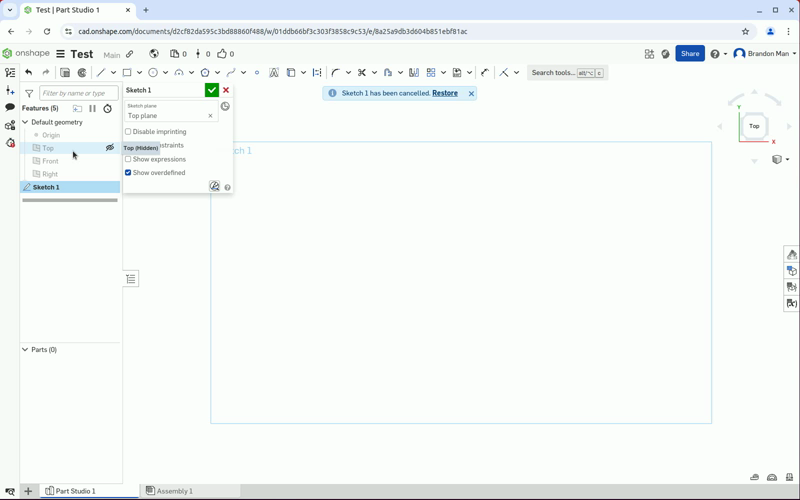
mouse_move(73, 352)
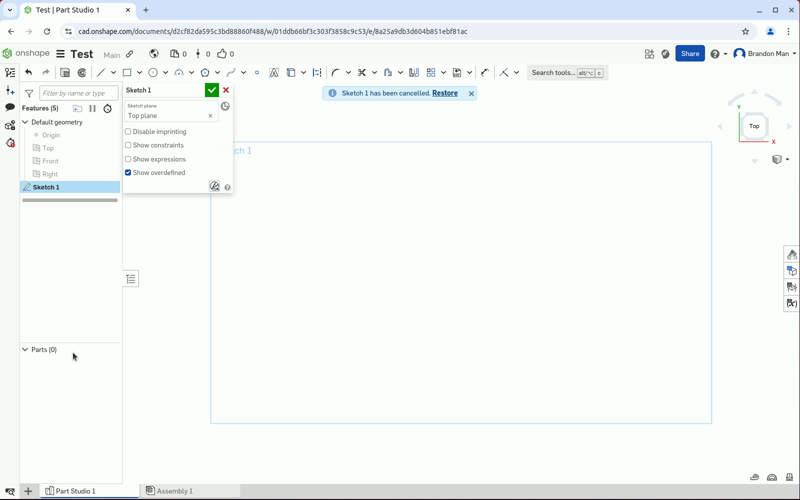
key(y)
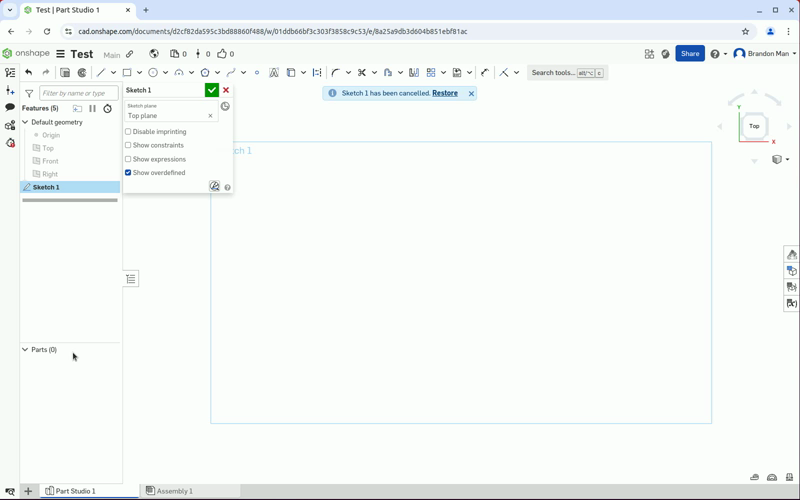
key(c)
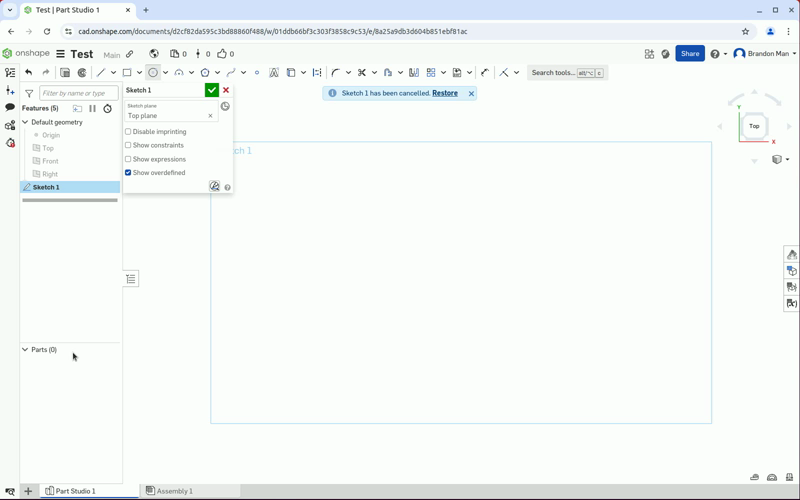
key_down(shift)
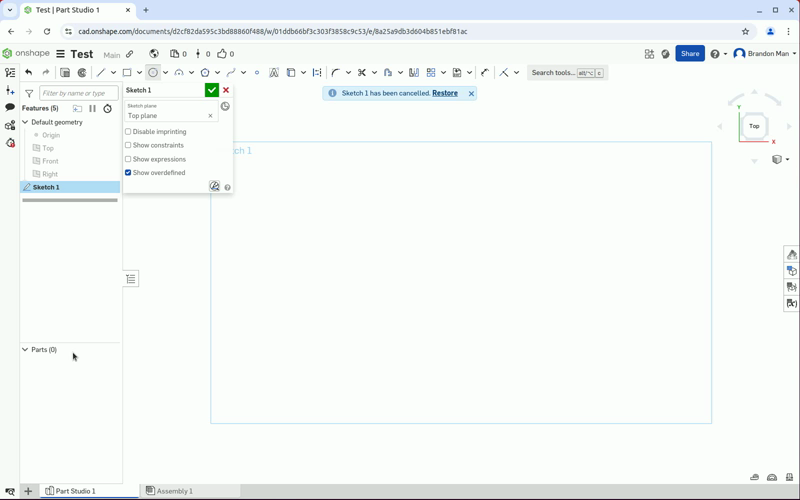
mouse_move(461, 282)
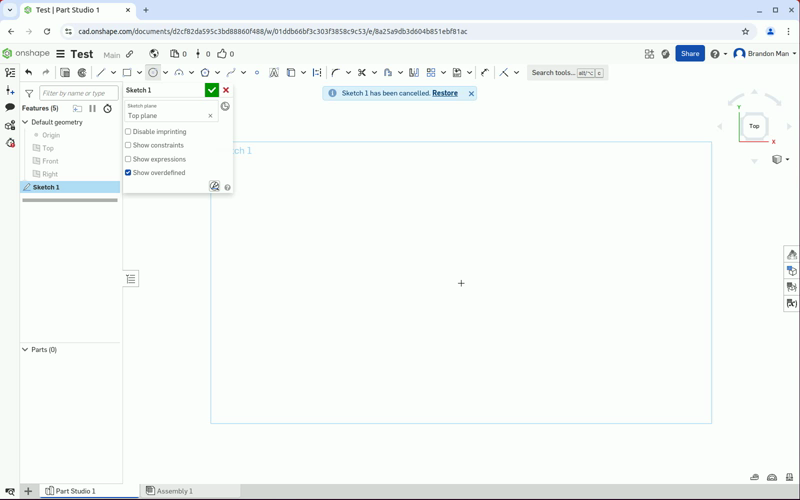
click(461, 282)
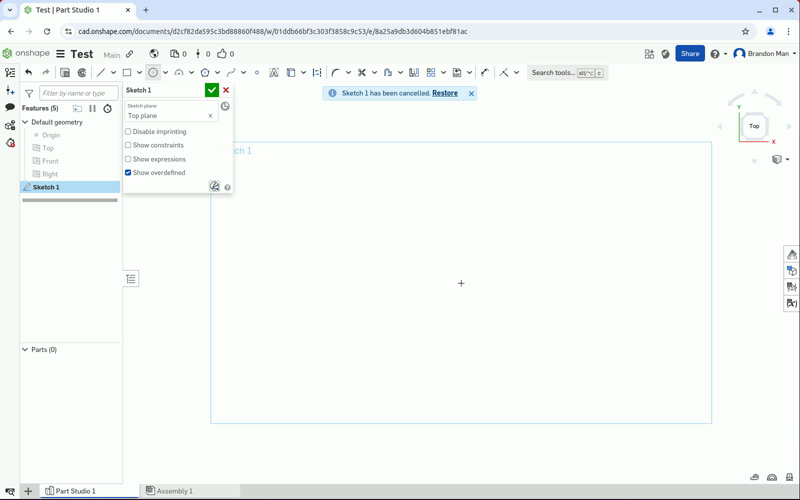
key_up(shift)
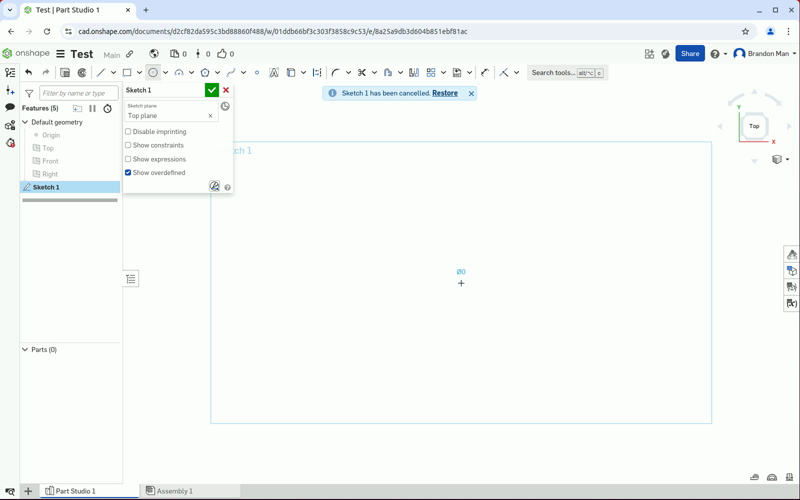
mouse_move(463, 282)
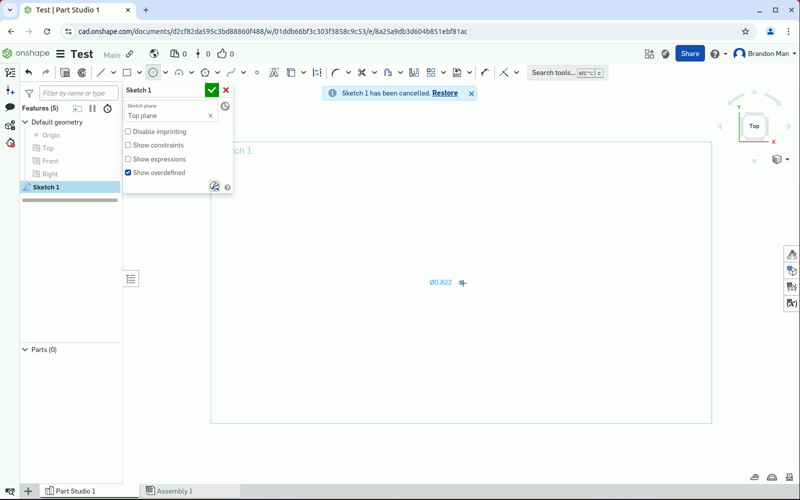
scroll(6)
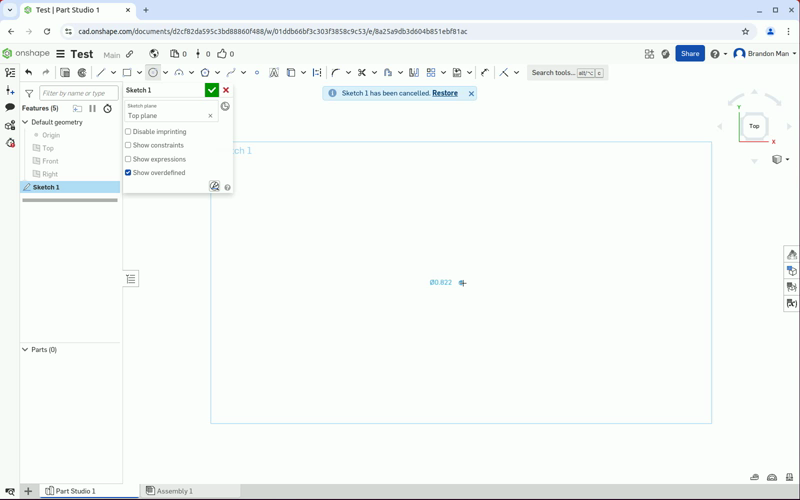
scroll(6)
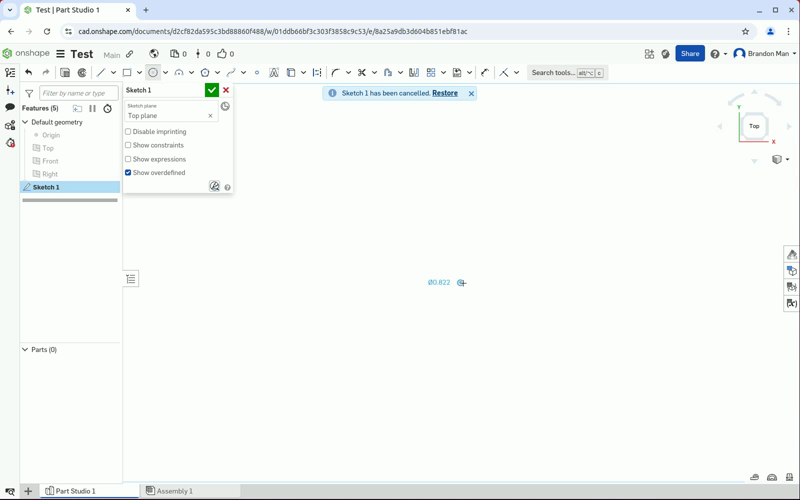
scroll(6)
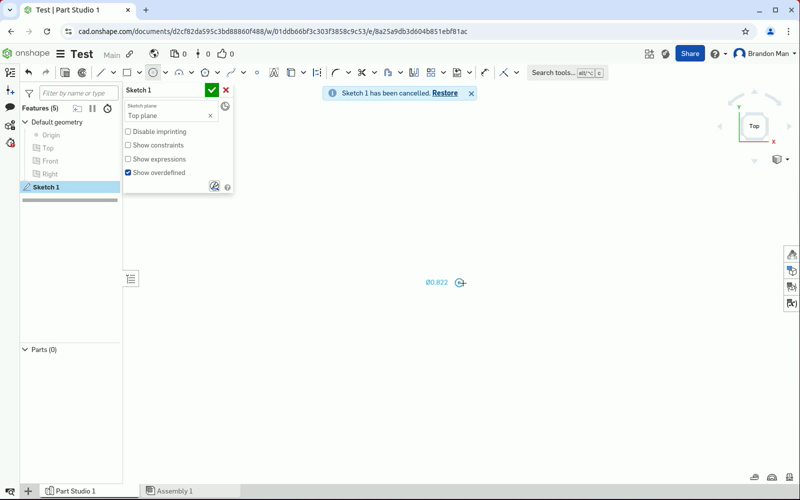
scroll(6)
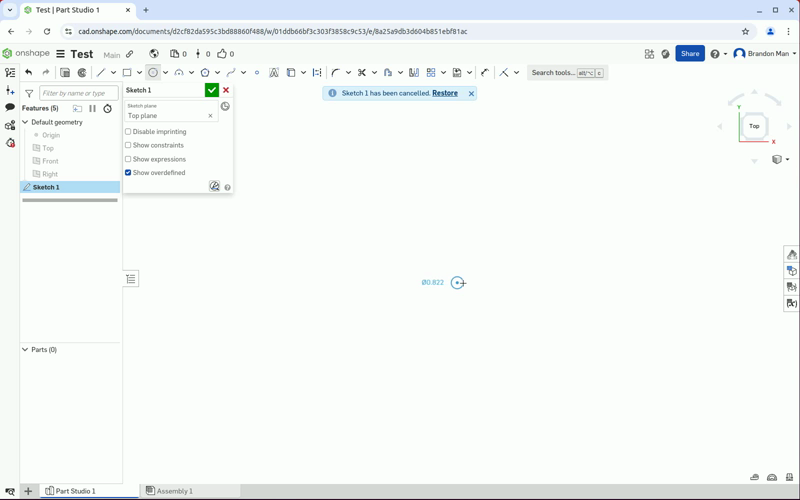
scroll(6)
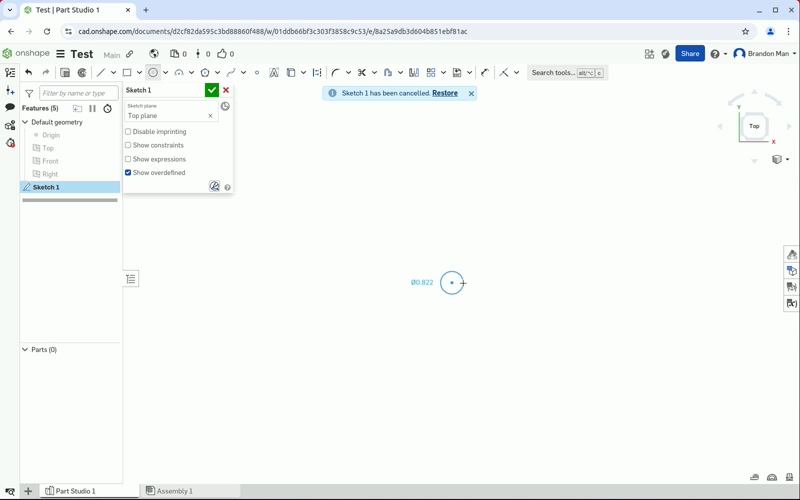
scroll(6)
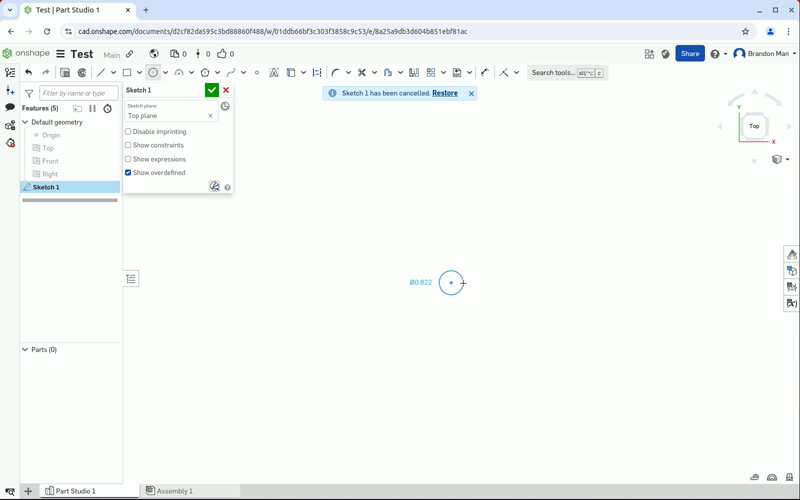
scroll(6)
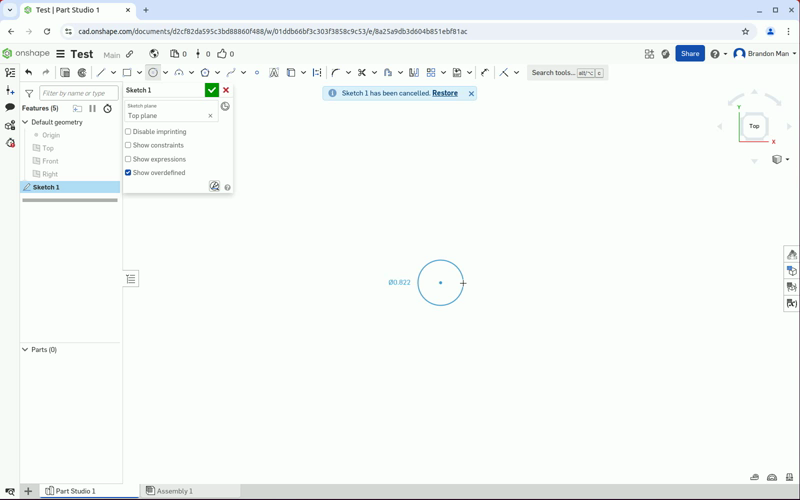
click(463, 282)
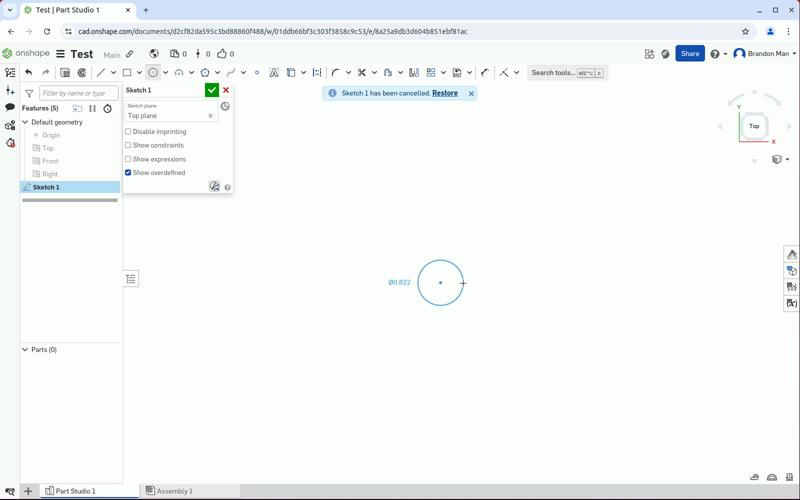
scroll(-6)
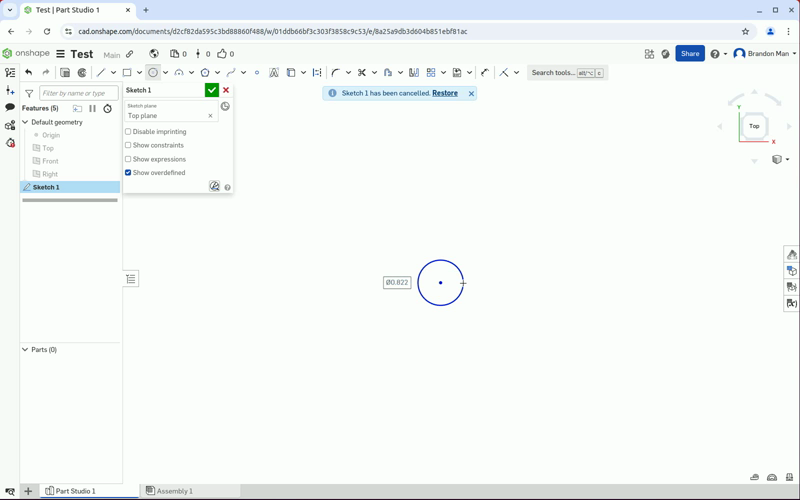
scroll(-6)
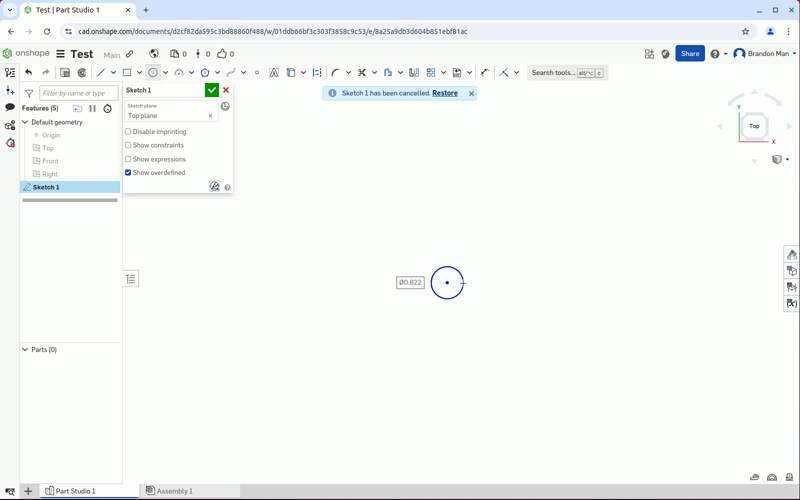
scroll(-6)
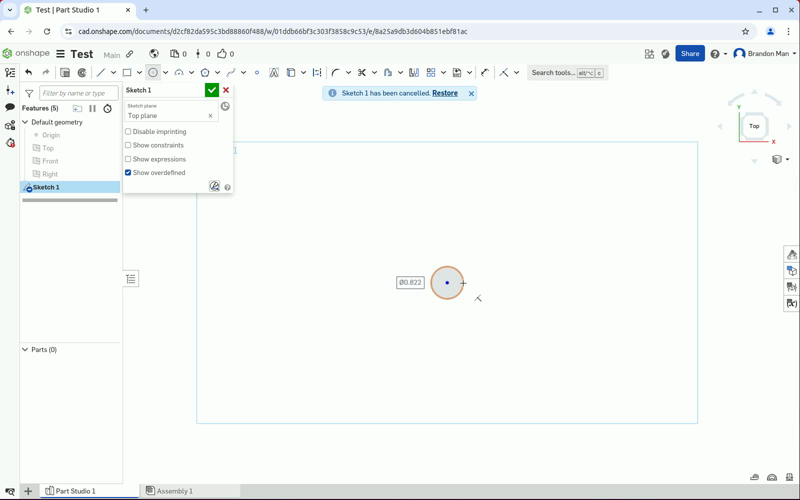
scroll(-6)
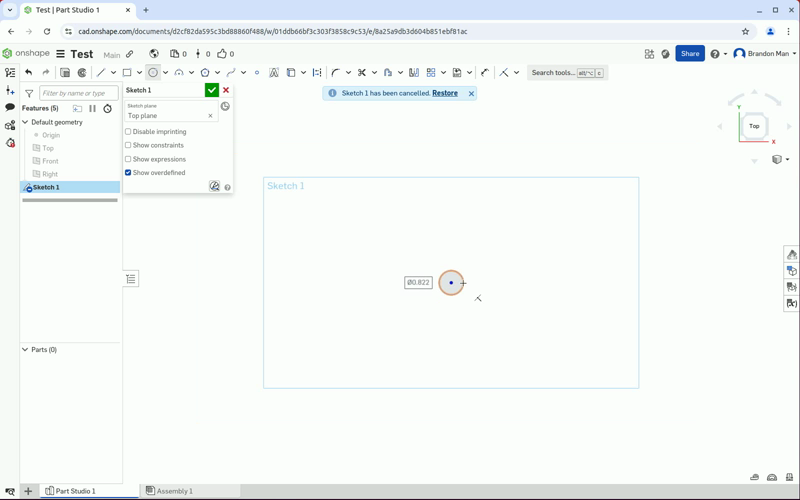
scroll(-6)
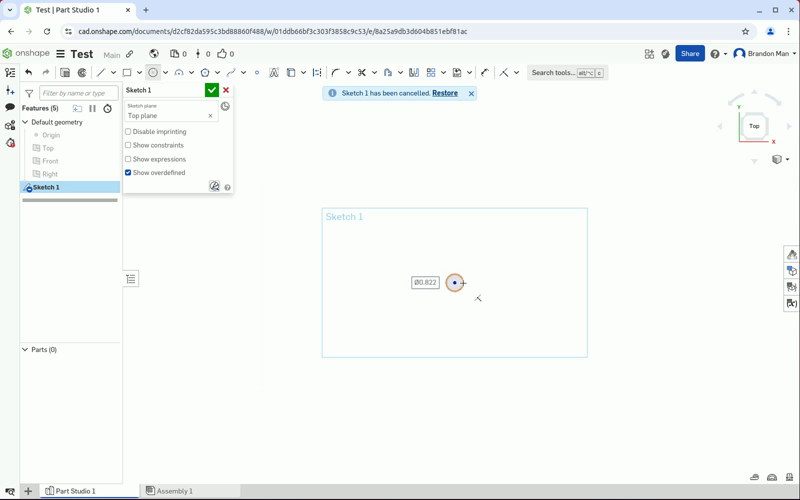
scroll(-6)
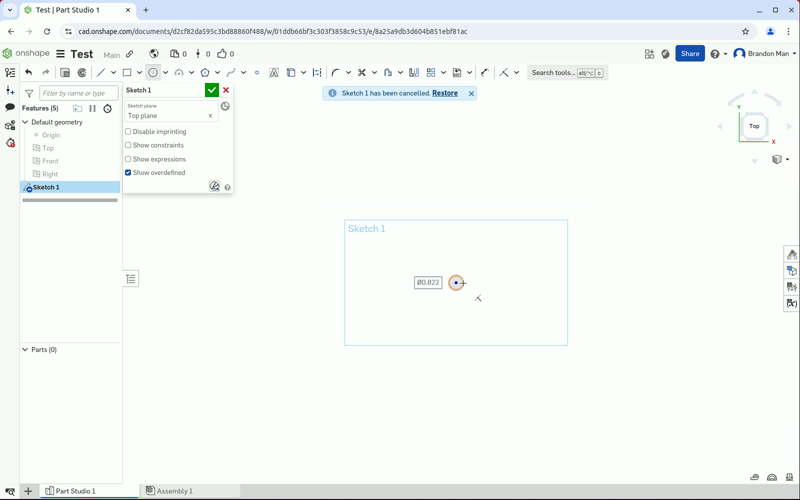
scroll(-6)
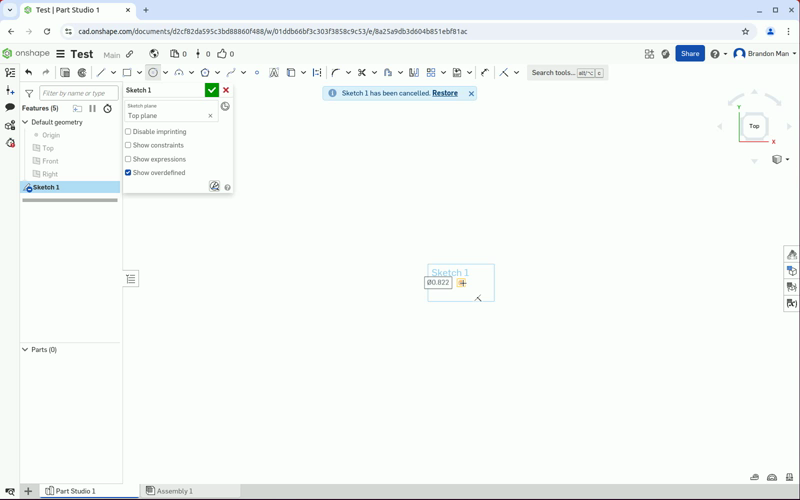
key(esc)
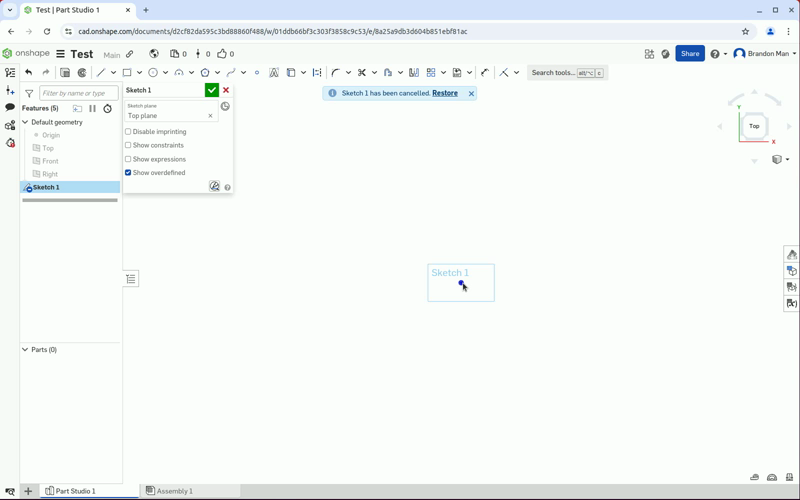
mouse_move(461, 282)
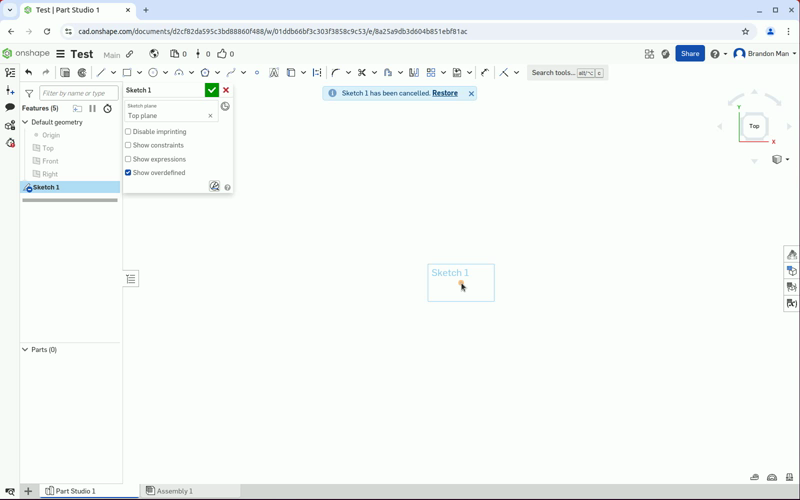
scroll(6)
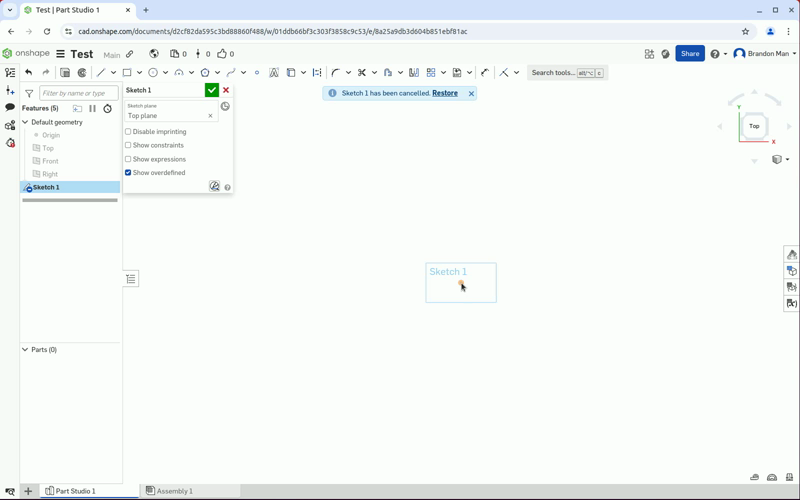
scroll(6)
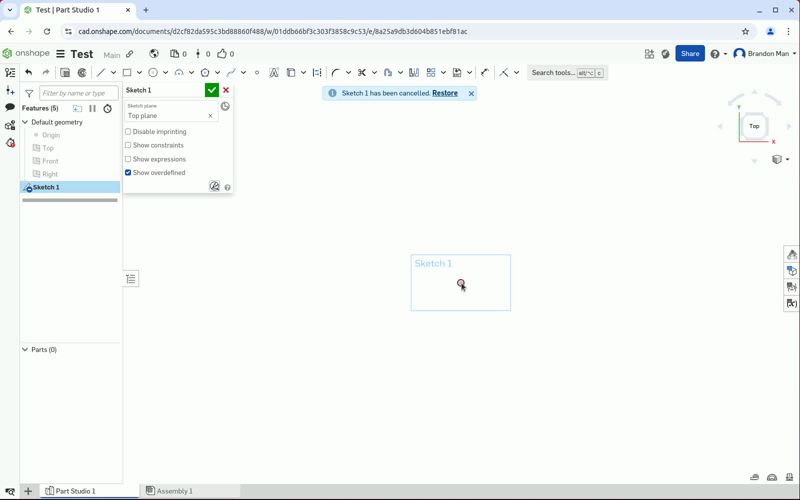
scroll(6)
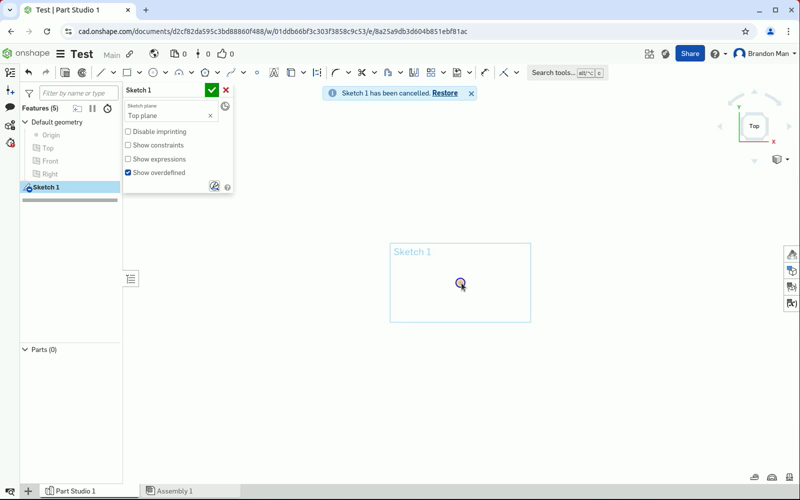
scroll(6)
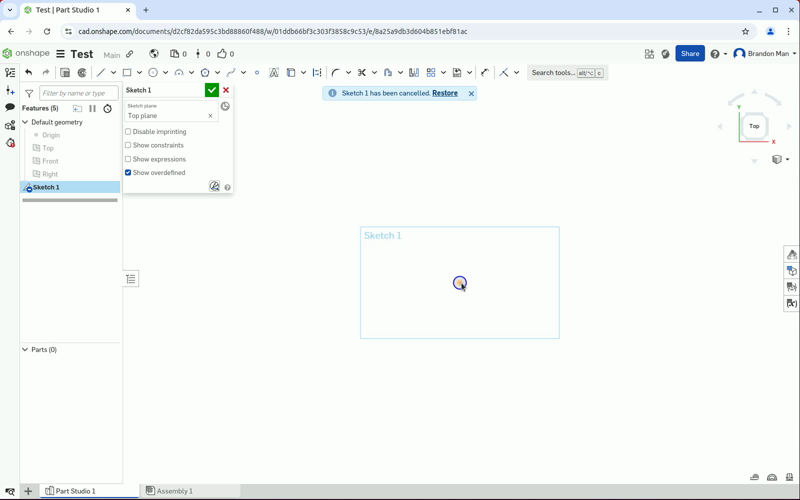
scroll(6)
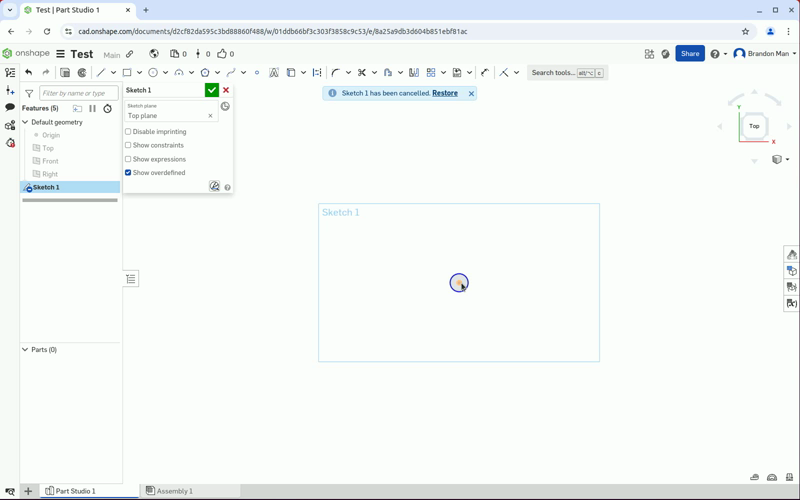
scroll(6)
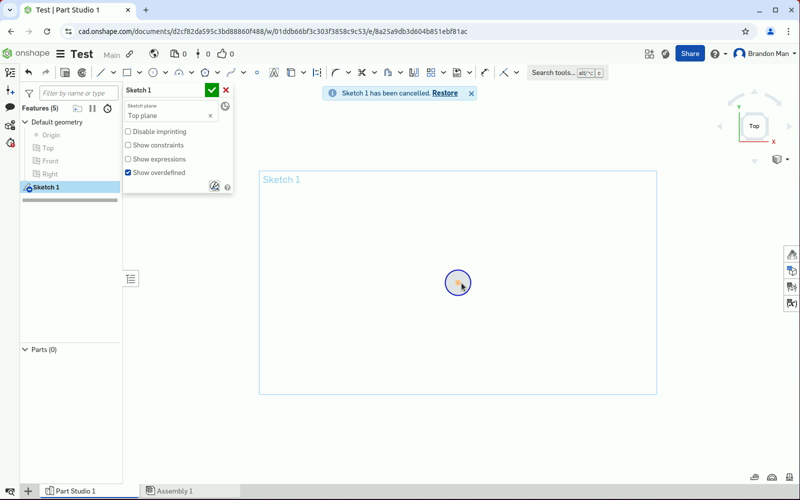
scroll(6)
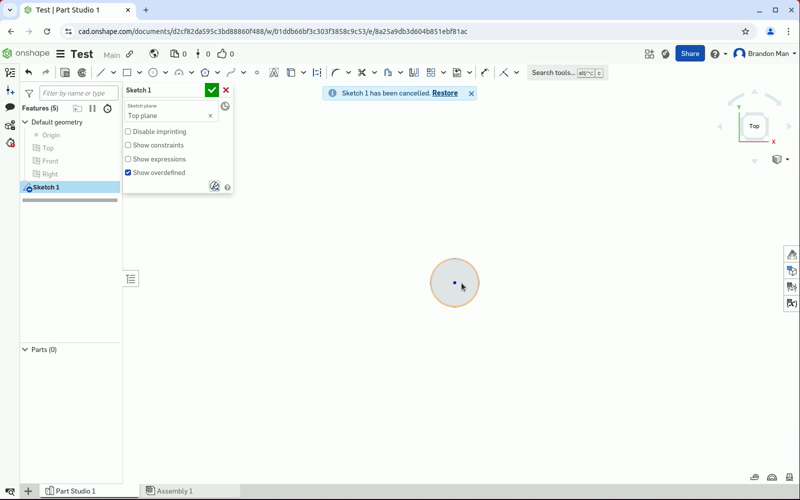
click(461, 282)
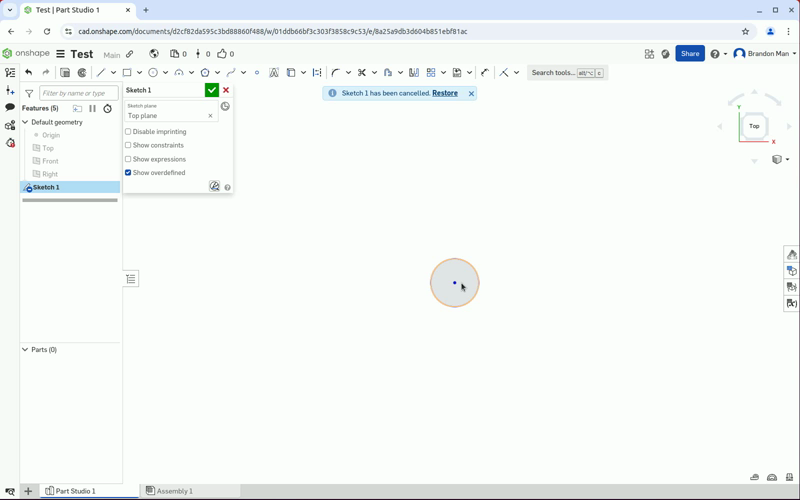
scroll(-6)
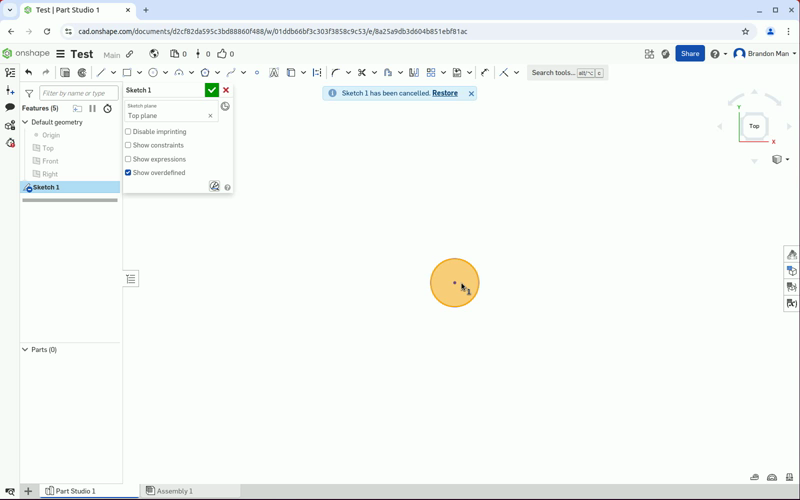
scroll(-6)
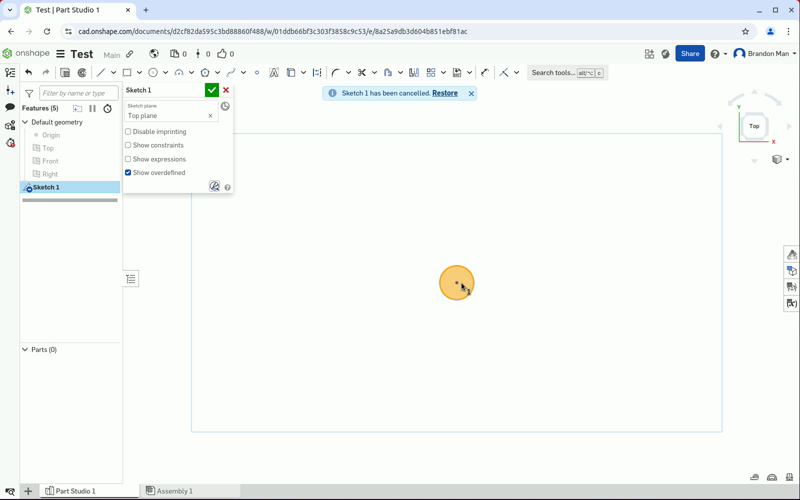
scroll(-6)
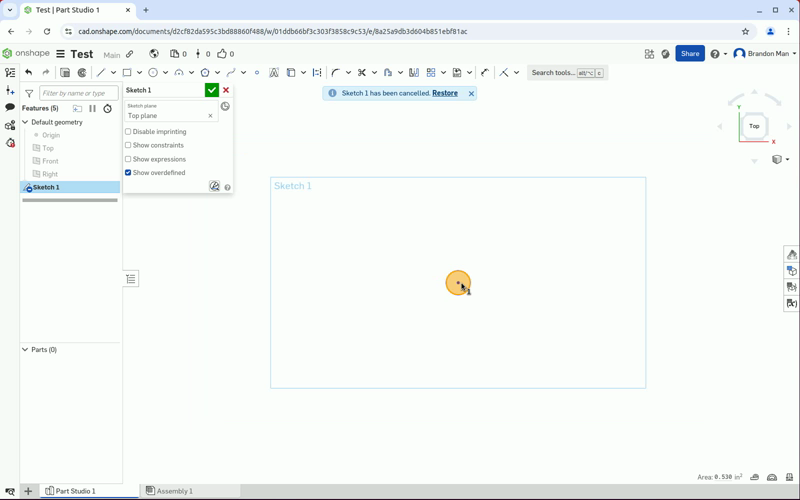
scroll(-6)
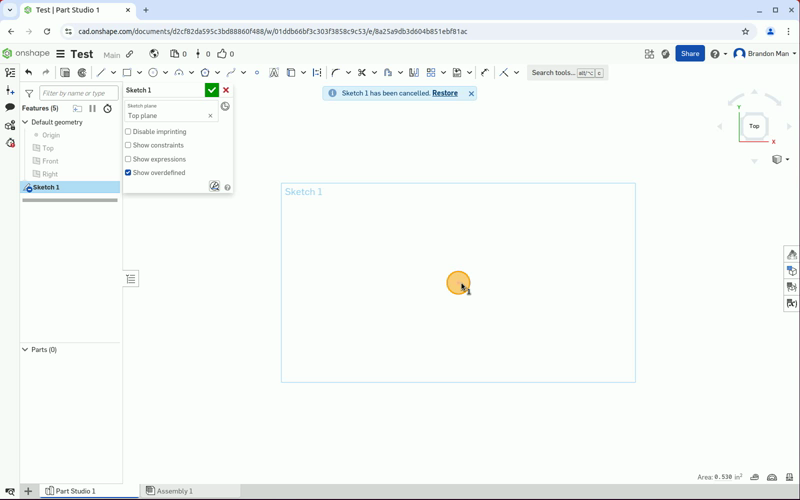
scroll(-6)
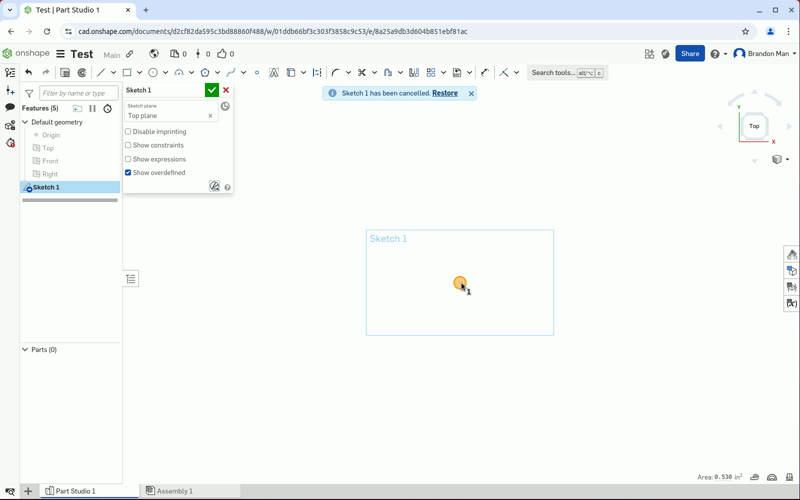
scroll(-6)
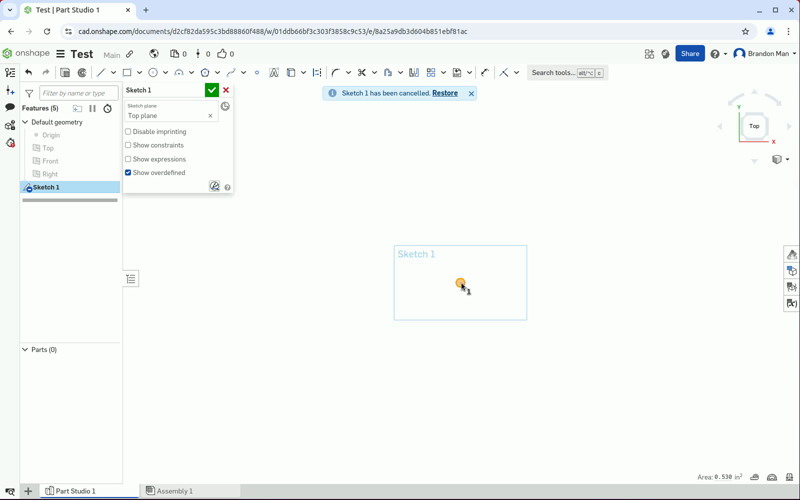
scroll(-6)
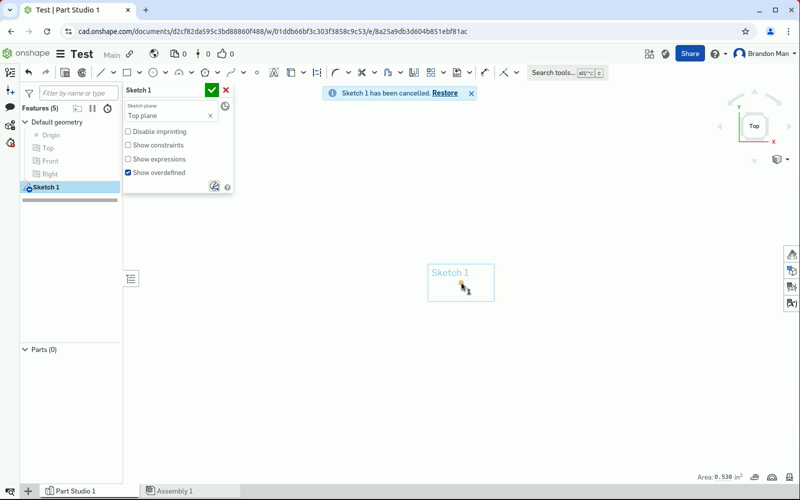
mouse_move(73, 352)
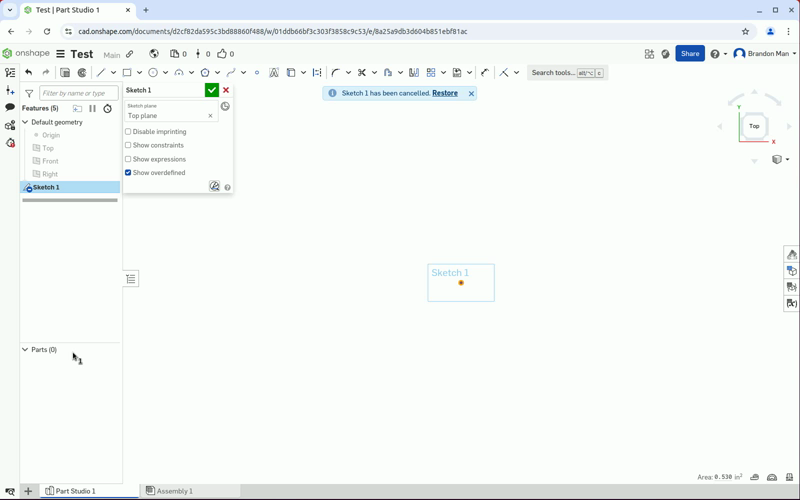
key(shift+y)
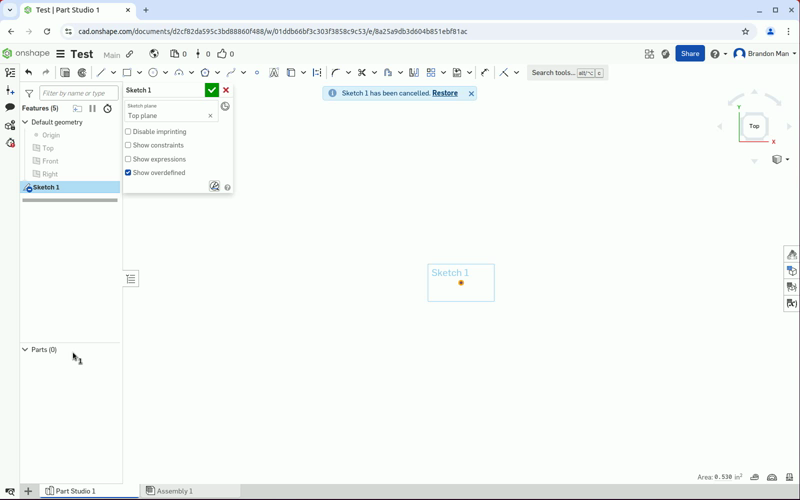
key(shift+e)
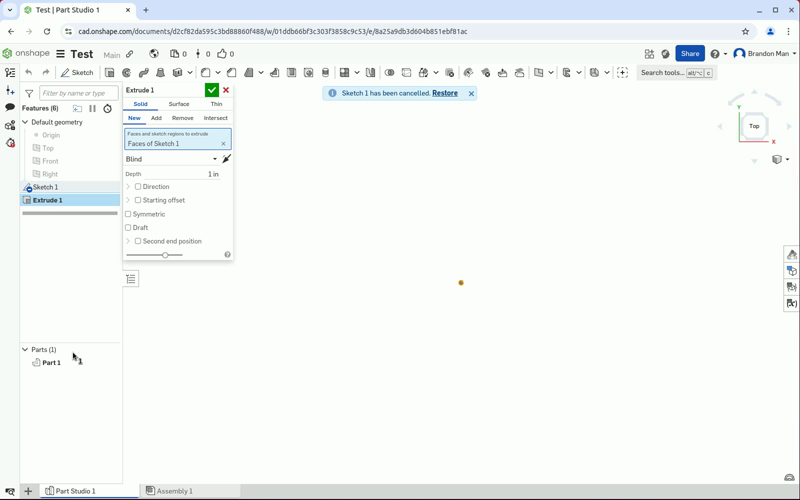
mouse_move(143, 106)
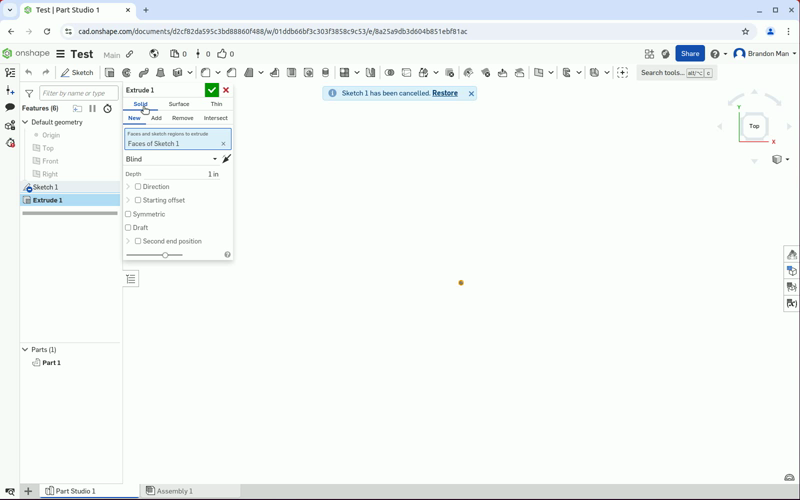
click(143, 106)
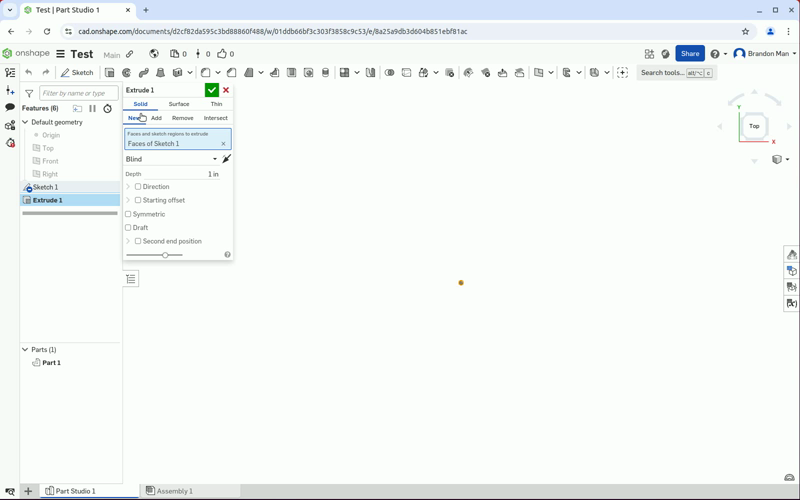
mouse_move(137, 120)
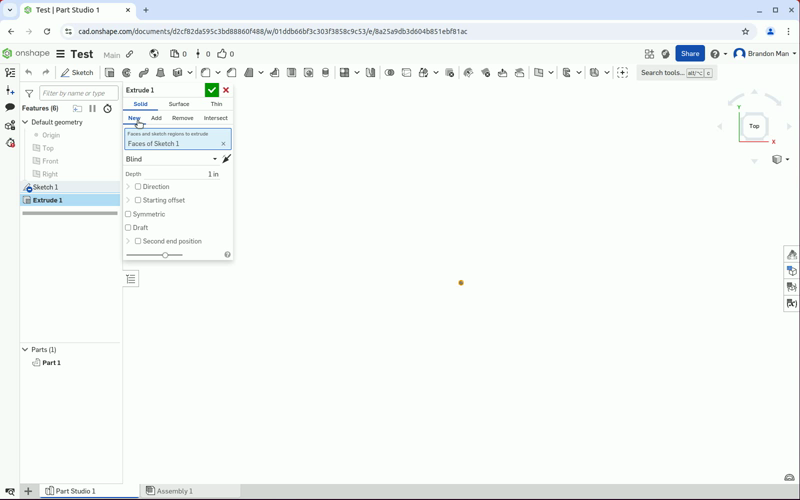
click(137, 120)
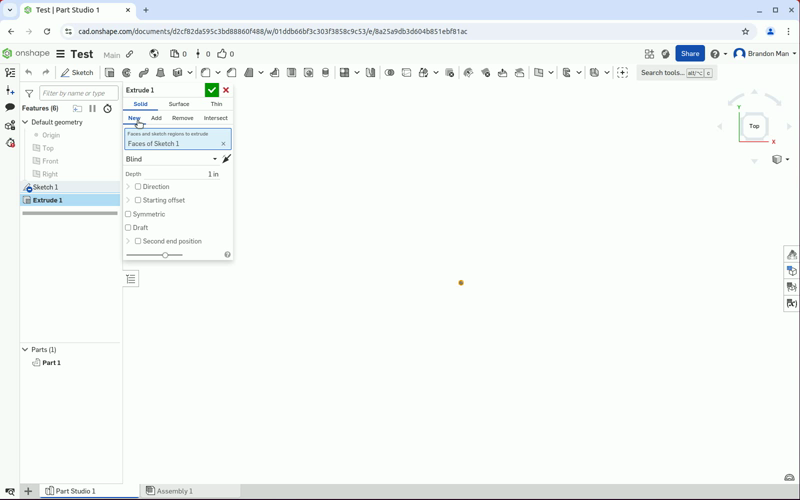
key(tab, 4)
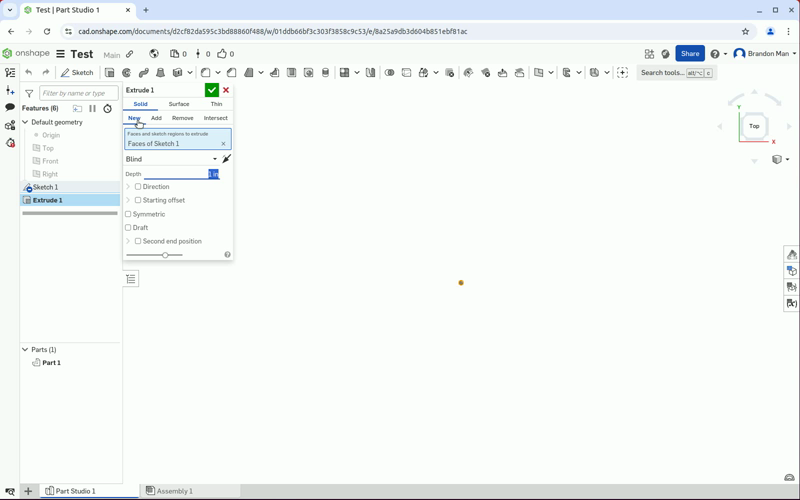
text(-19.979)
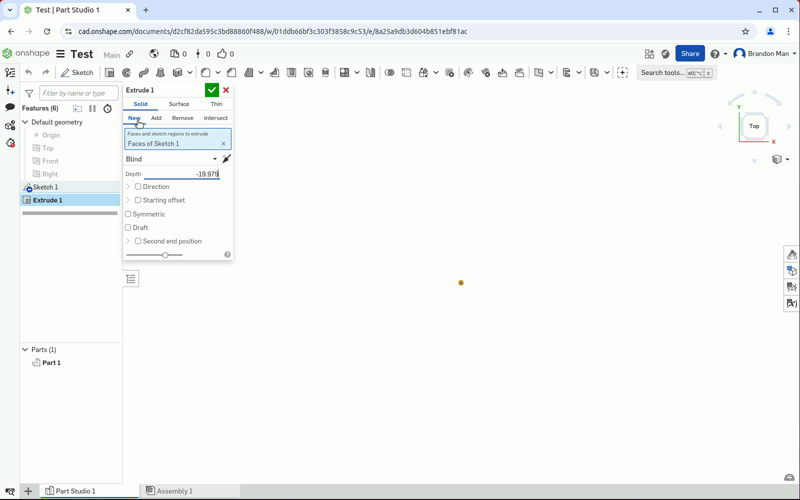
key(enter)
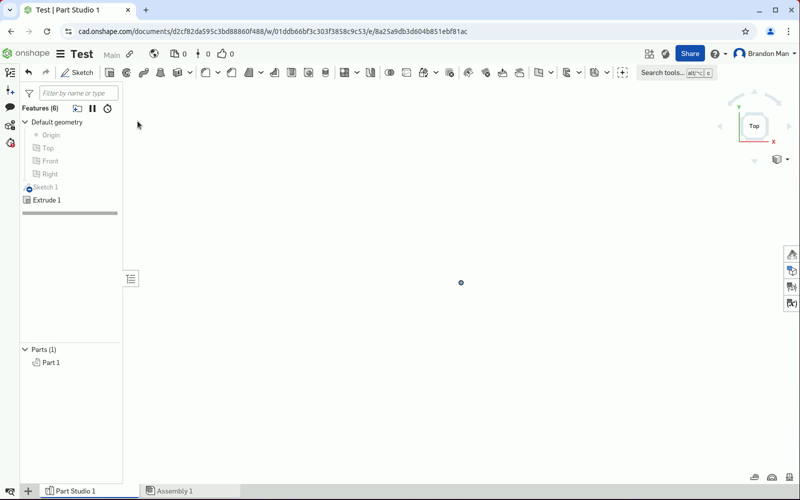
key(shift+h)
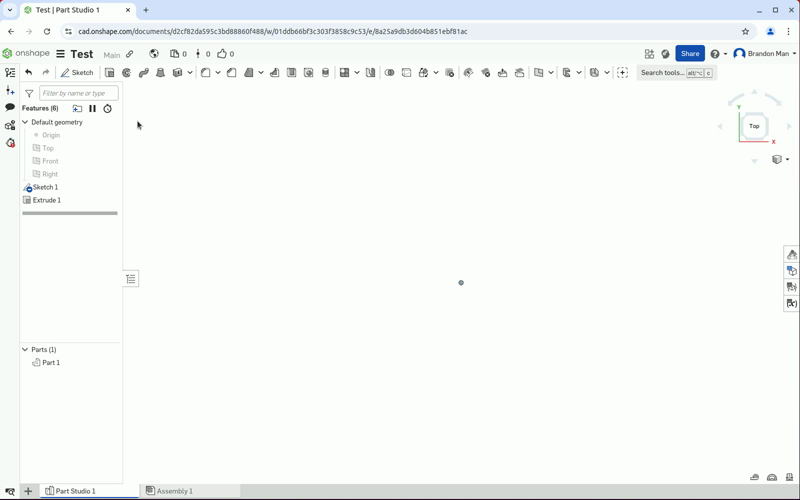
key(shift+h)
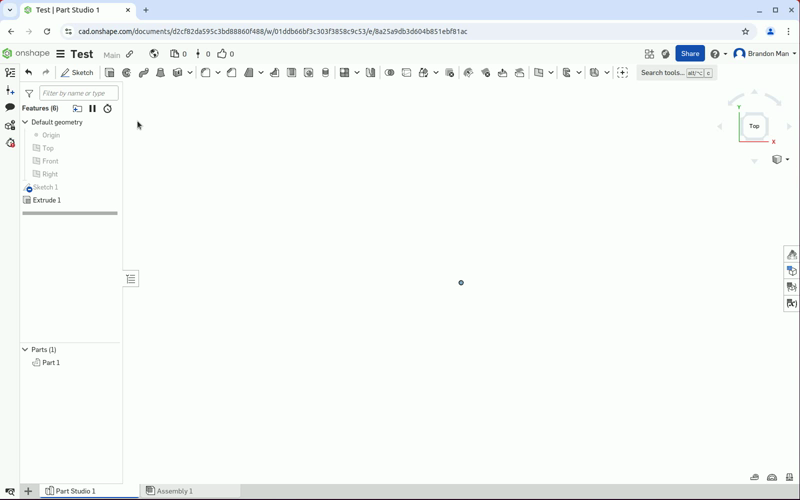
mouse_move(73, 189)
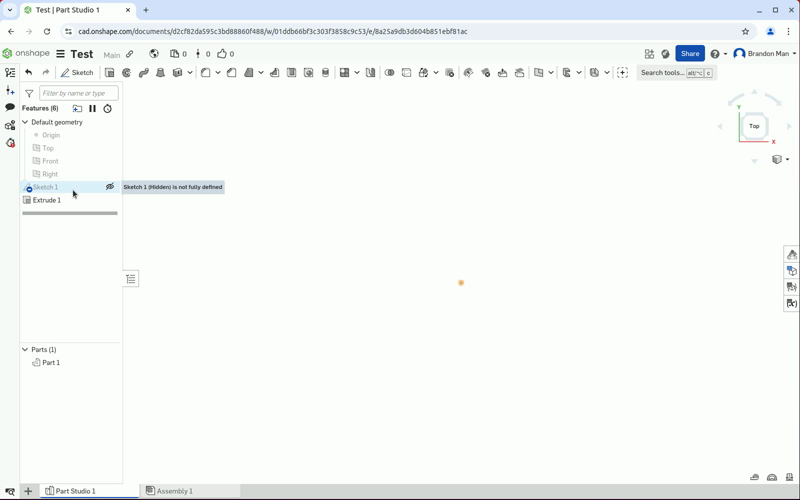
click(73, 189)
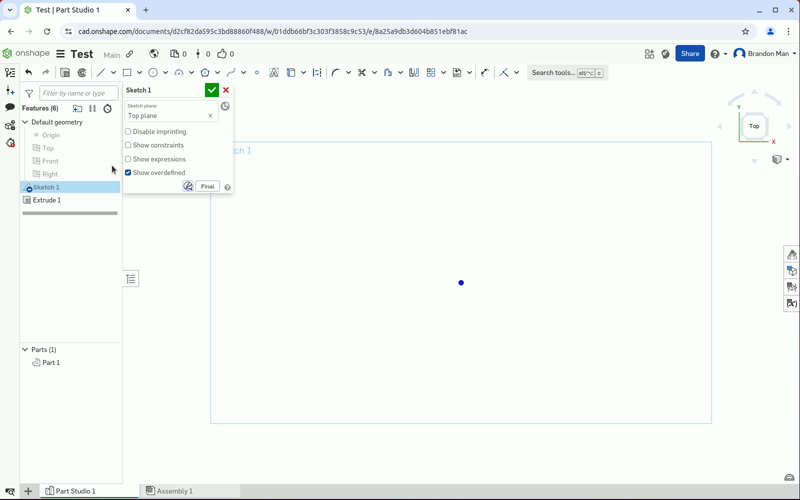
mouse_move(229, 92)
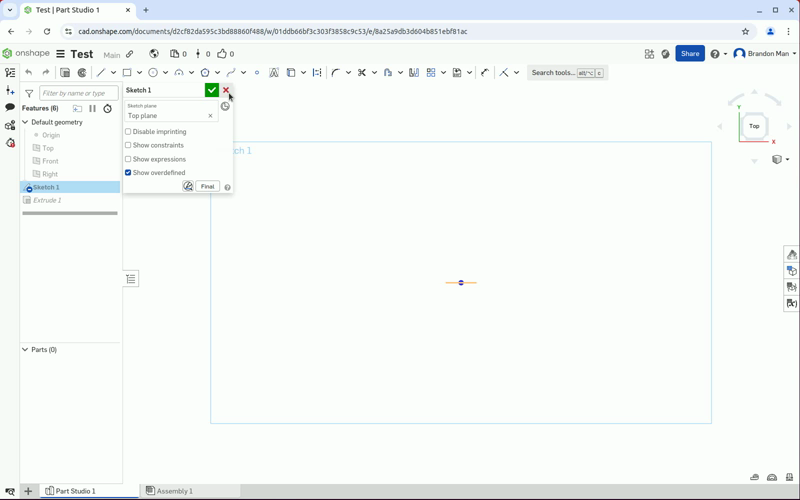
click(229, 92)
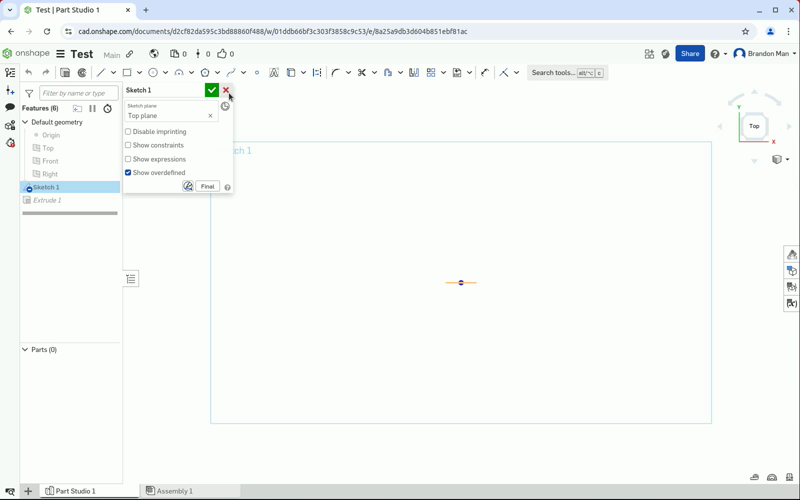
key(shift+s)
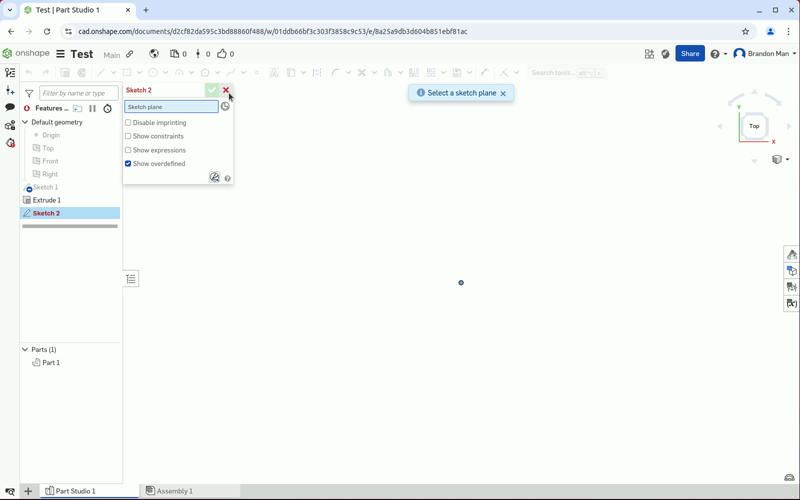
mouse_move(73, 150)
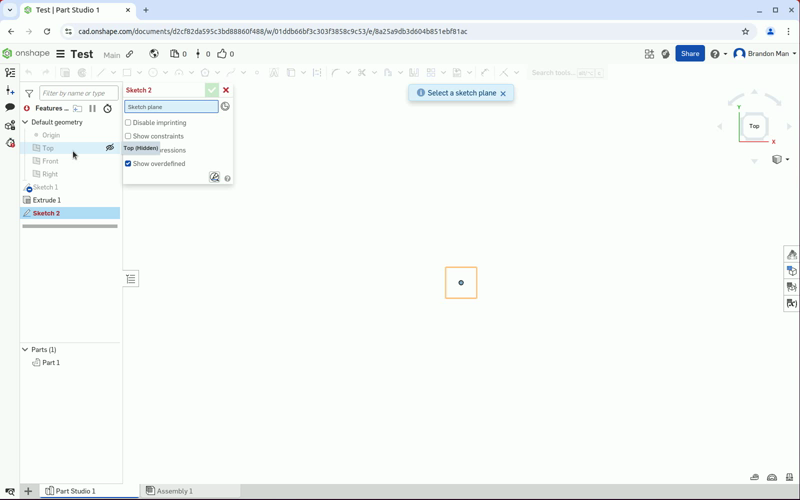
click(73, 150)
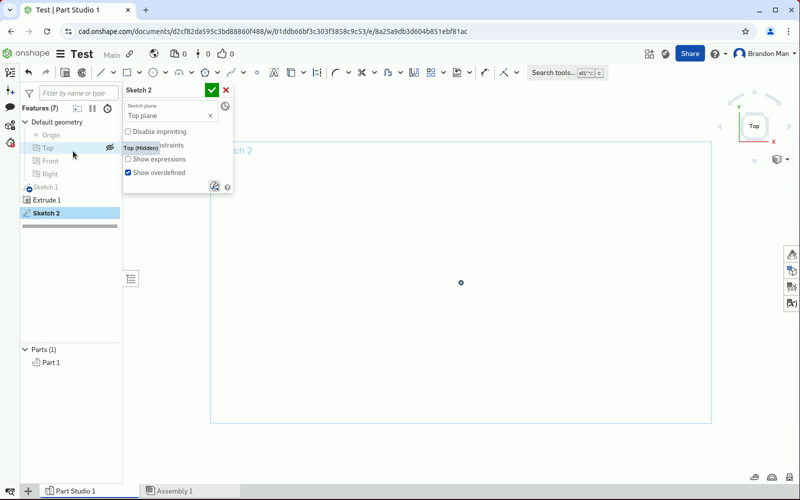
mouse_move(73, 352)
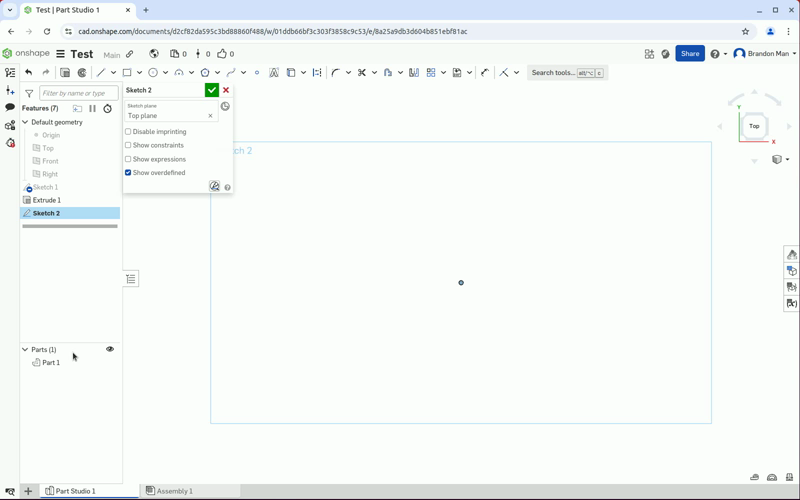
key(y)
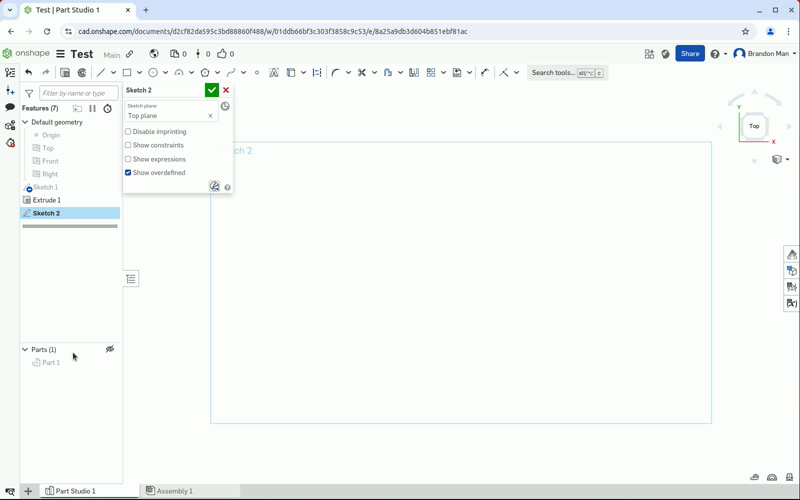
key(c)
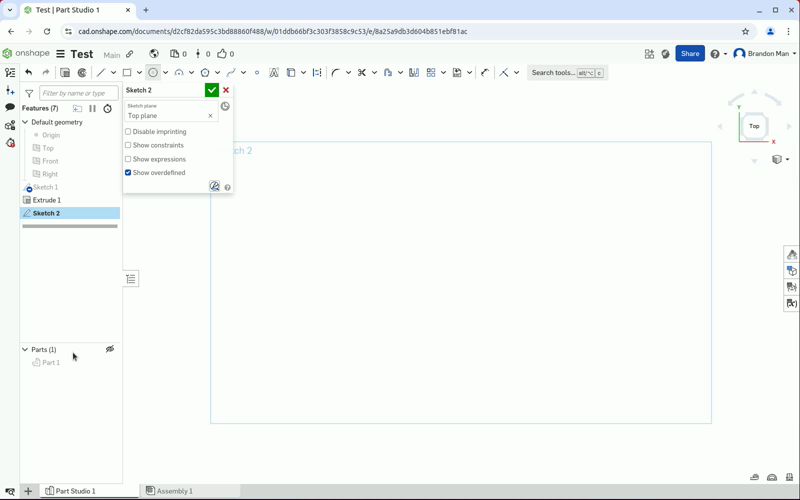
key_down(shift)
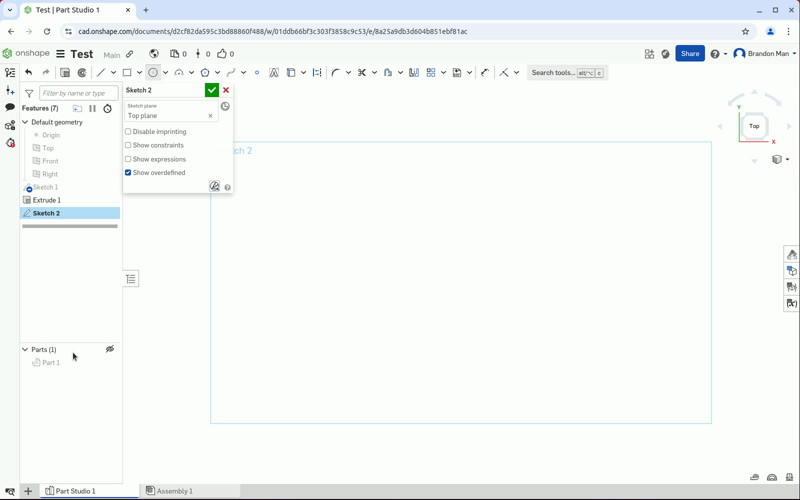
mouse_move(350, 282)
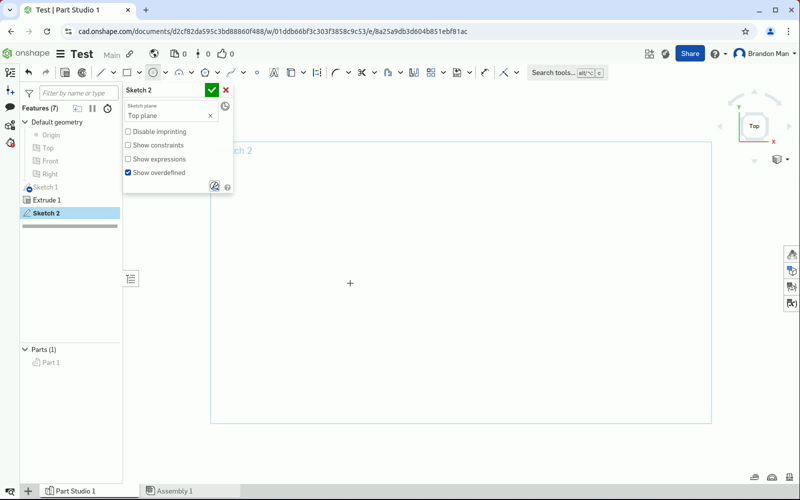
click(350, 282)
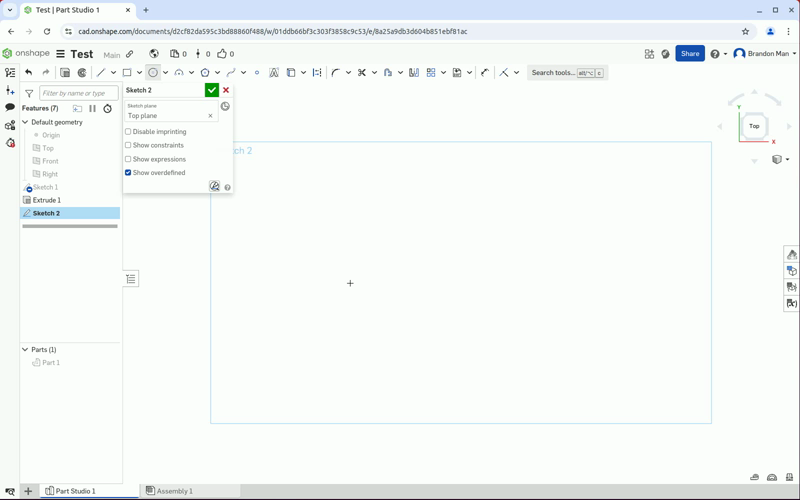
key_up(shift)
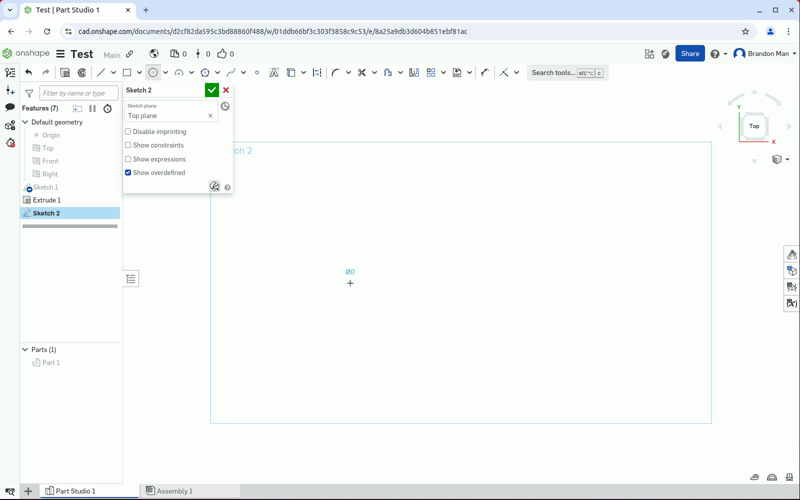
mouse_move(351, 282)
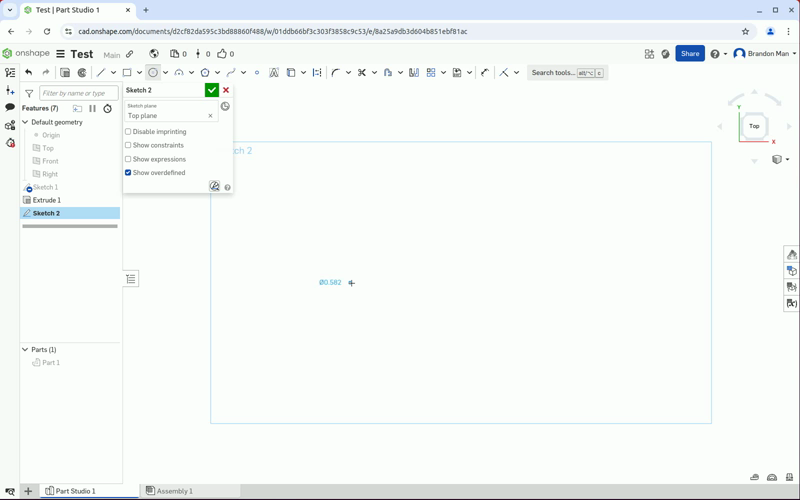
scroll(6)
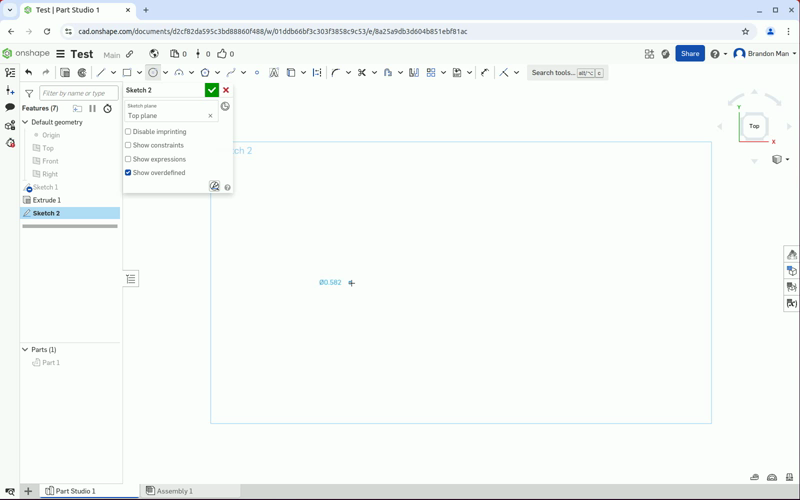
scroll(6)
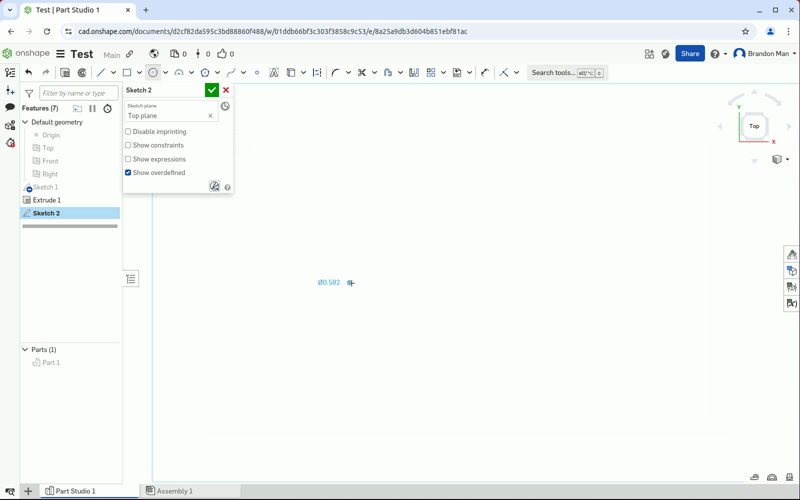
scroll(6)
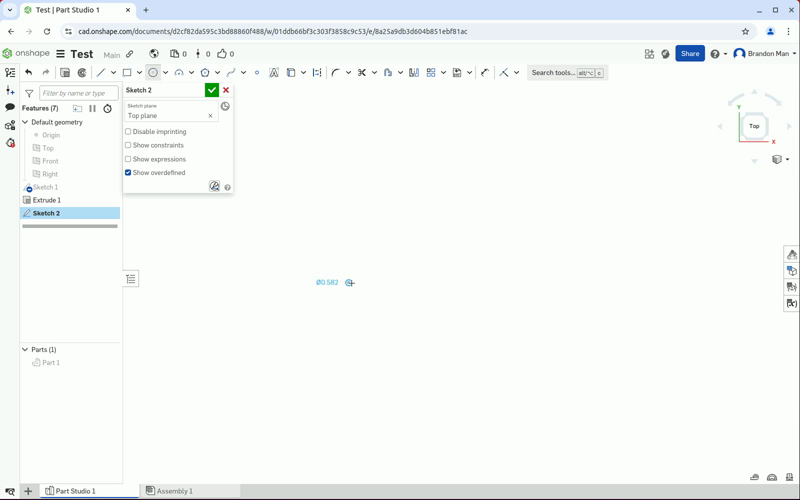
scroll(6)
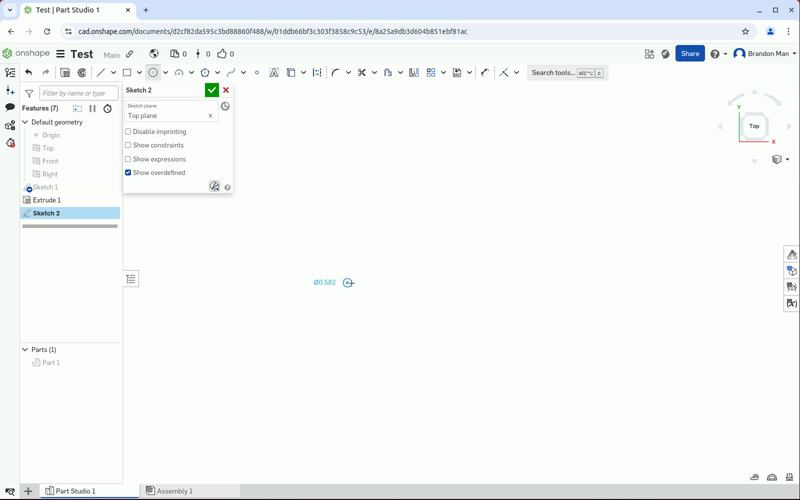
scroll(6)
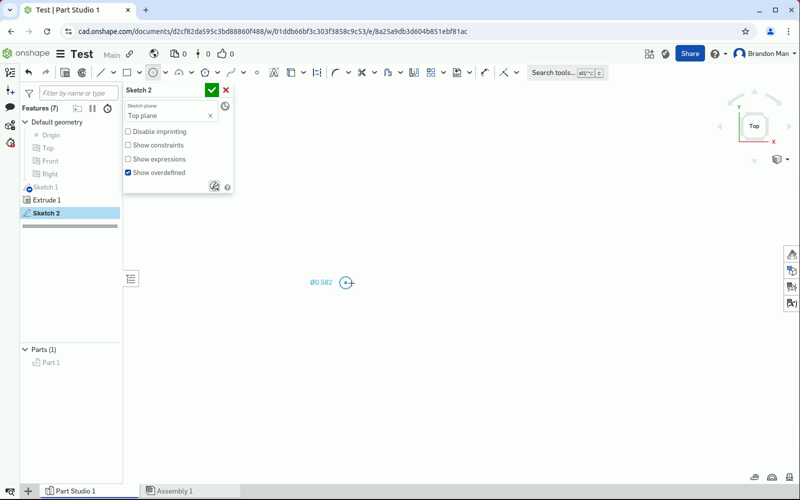
scroll(6)
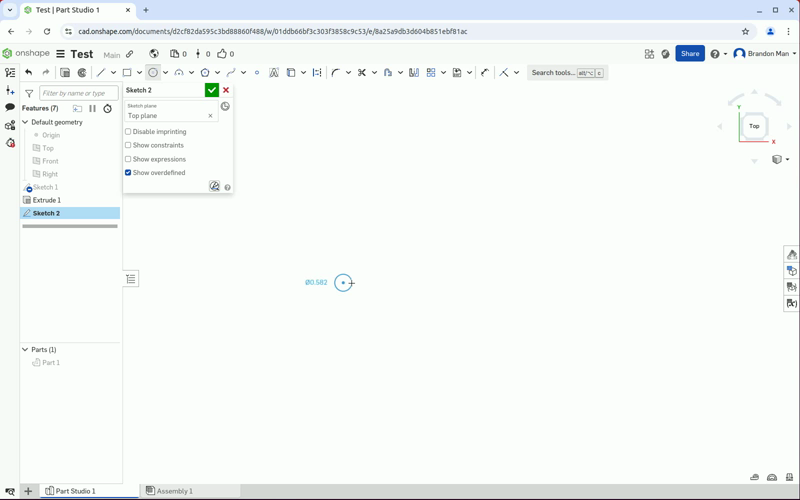
scroll(6)
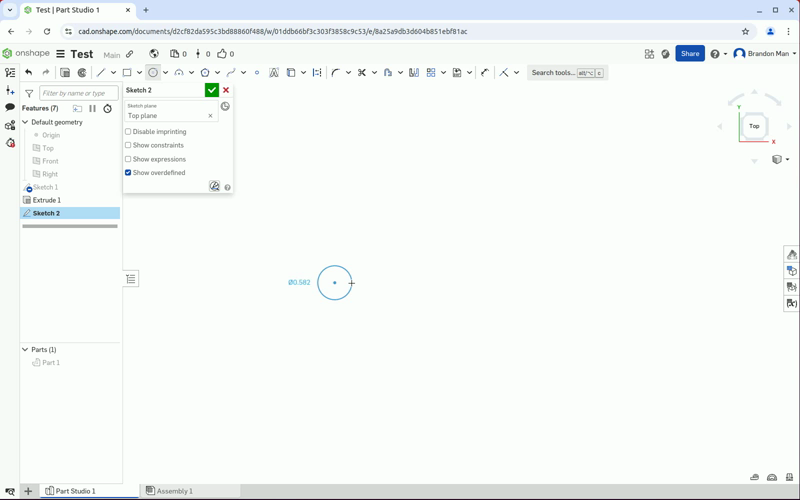
click(351, 282)
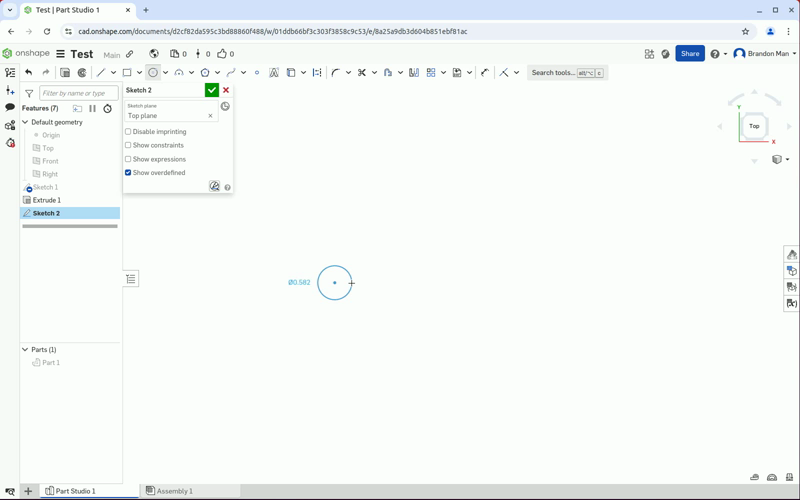
scroll(-6)
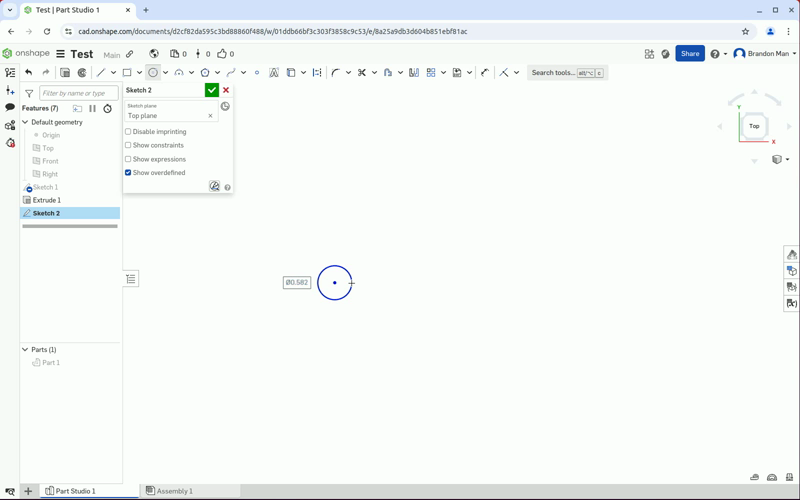
scroll(-6)
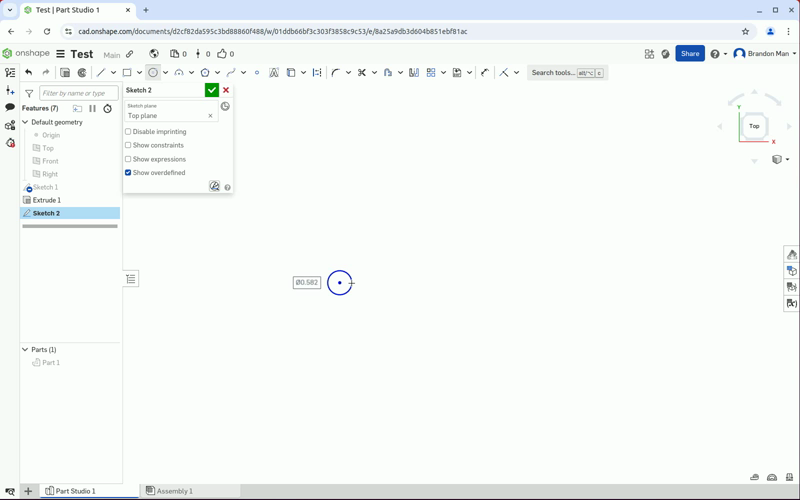
scroll(-6)
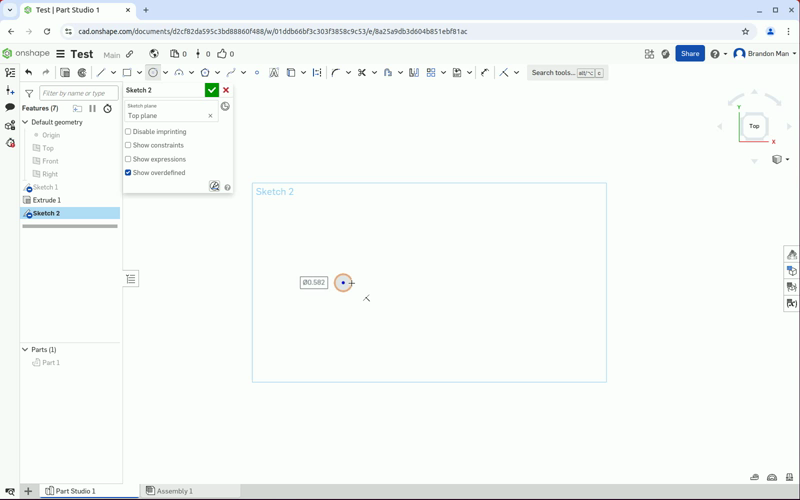
scroll(-6)
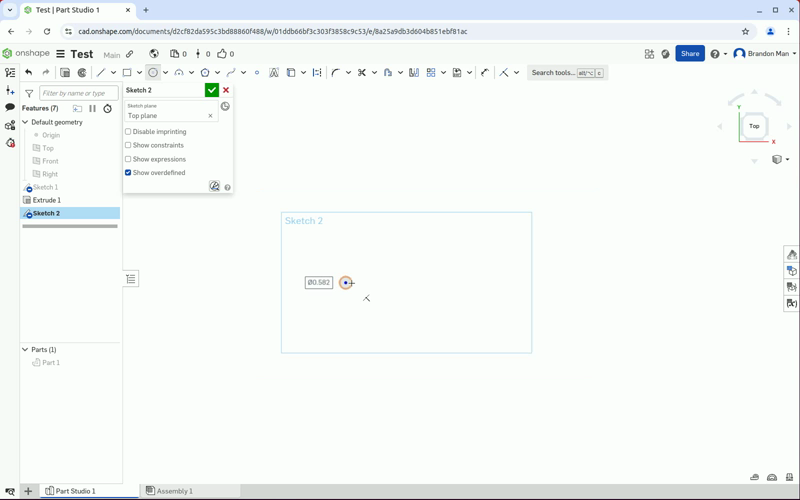
scroll(-6)
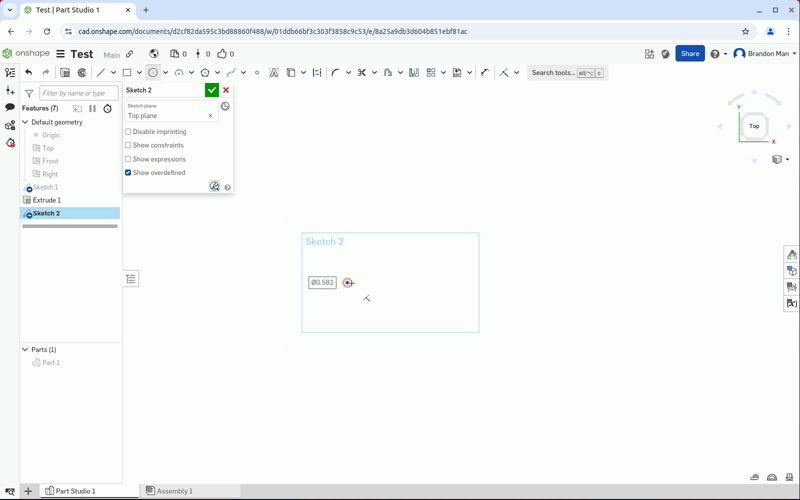
scroll(-6)
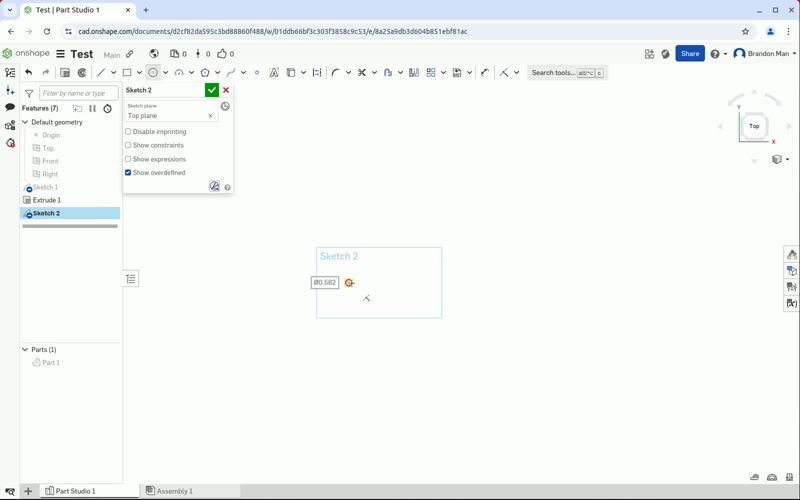
scroll(-6)
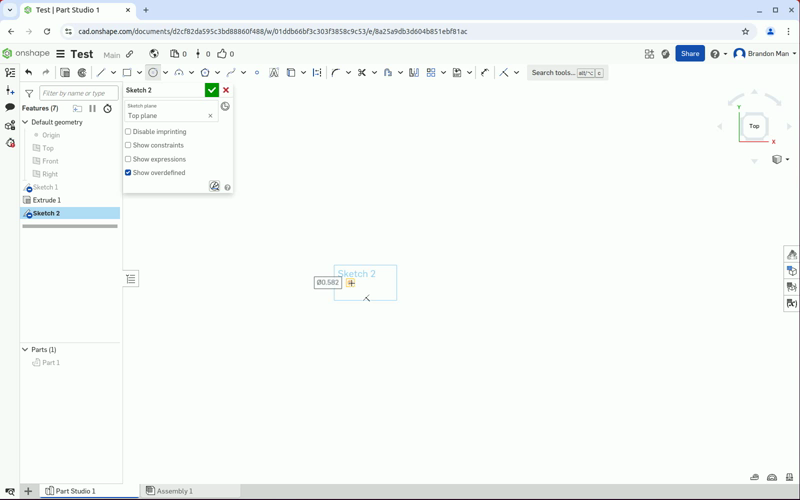
key(esc)
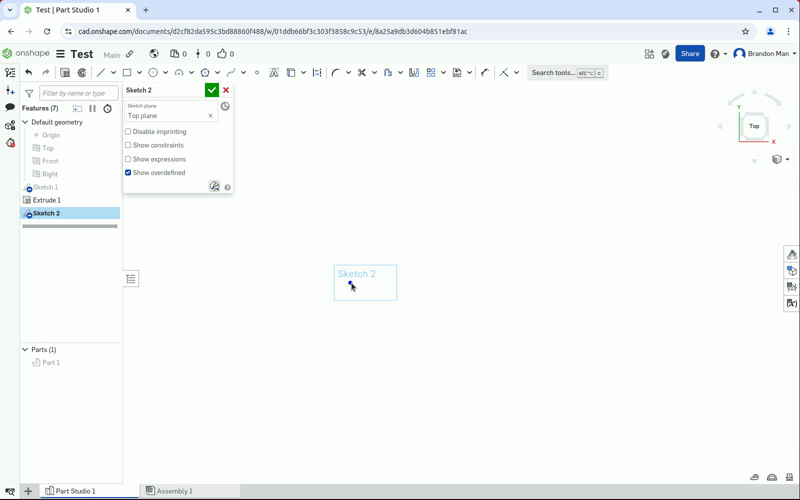
mouse_move(348, 283)
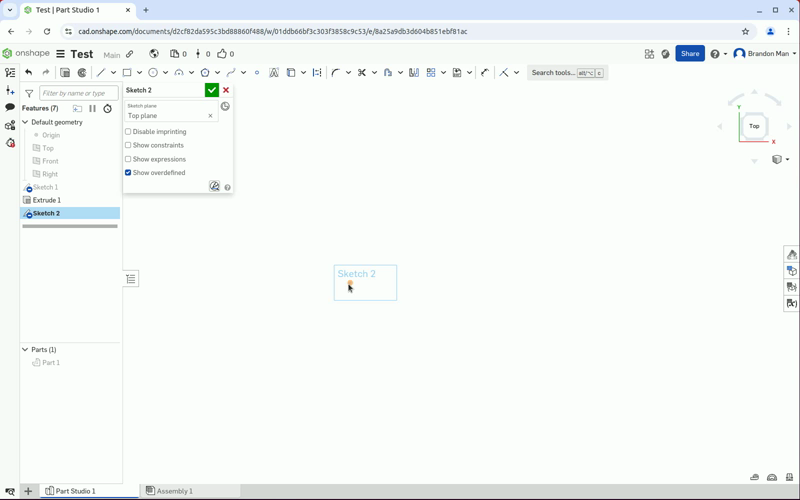
scroll(6)
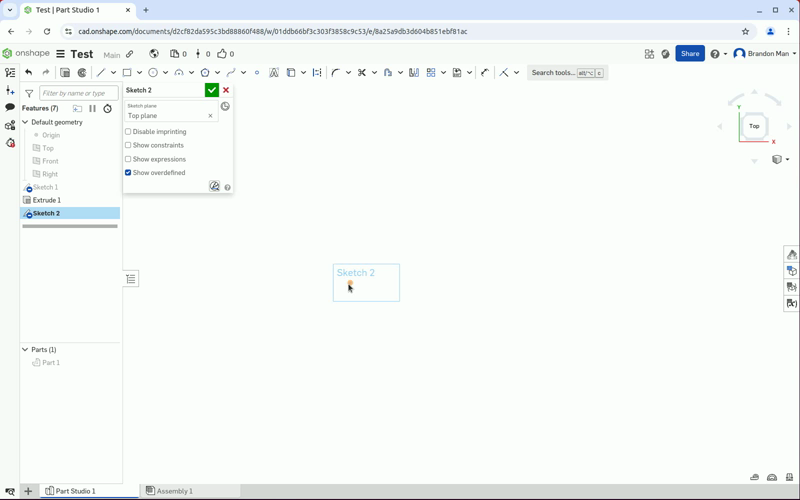
scroll(6)
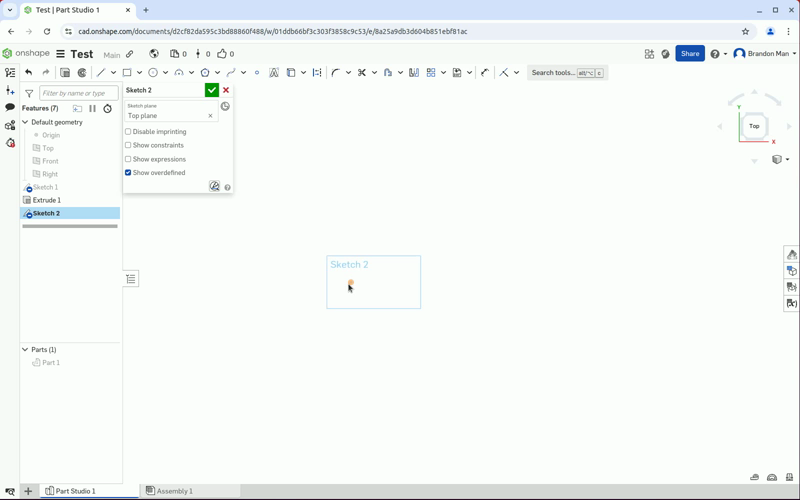
scroll(6)
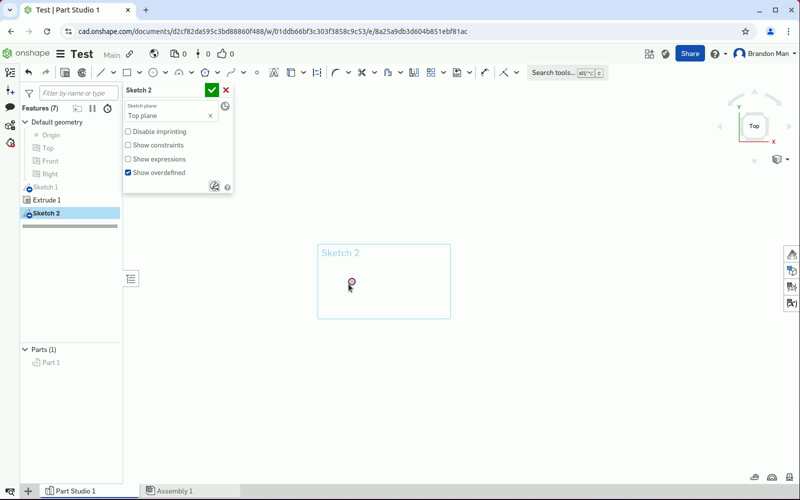
scroll(6)
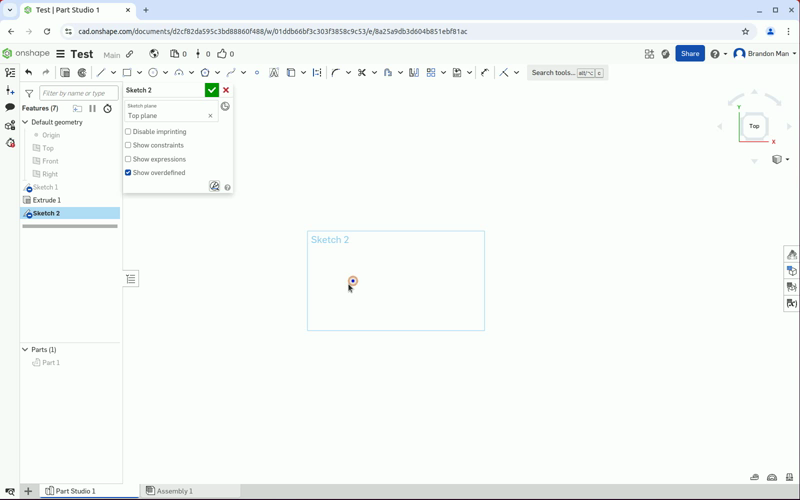
scroll(6)
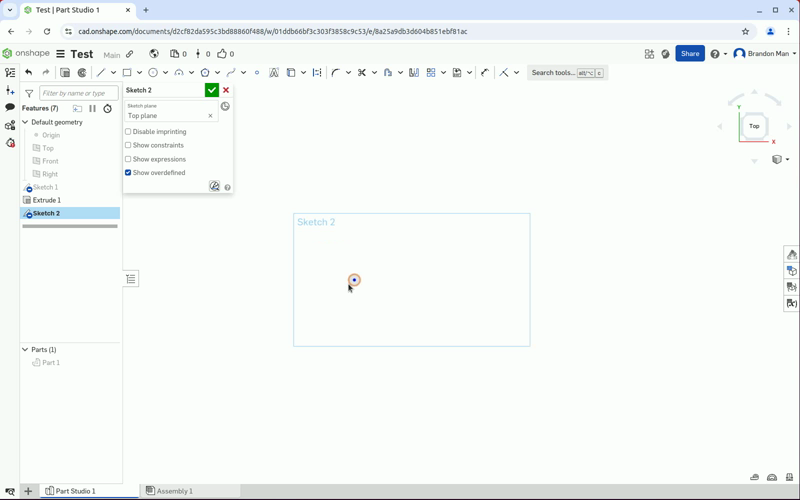
scroll(6)
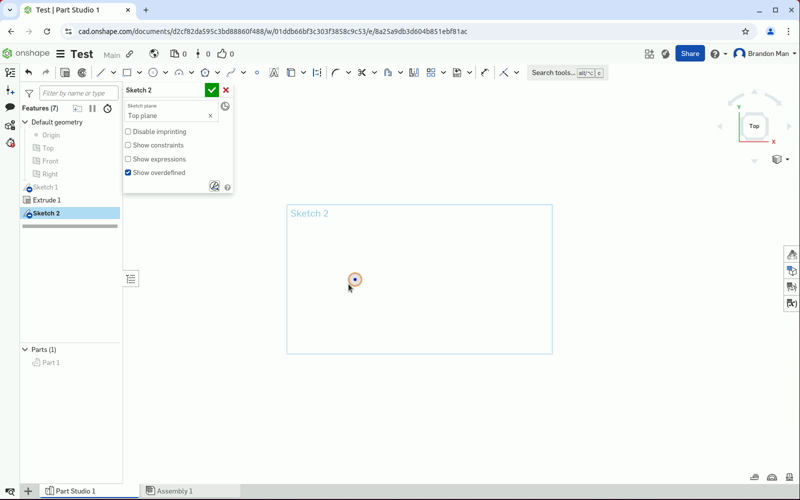
scroll(6)
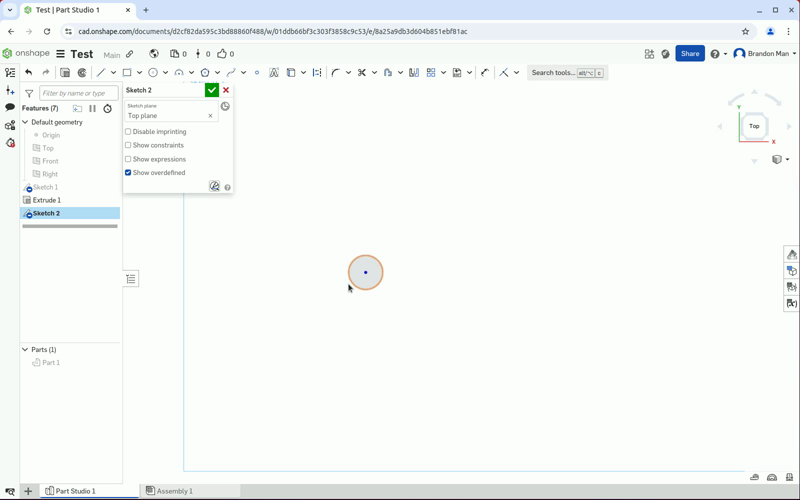
click(348, 283)
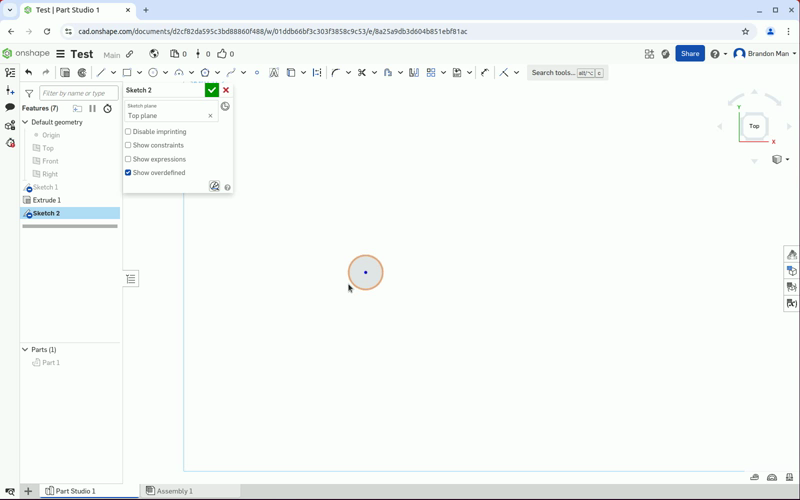
scroll(-6)
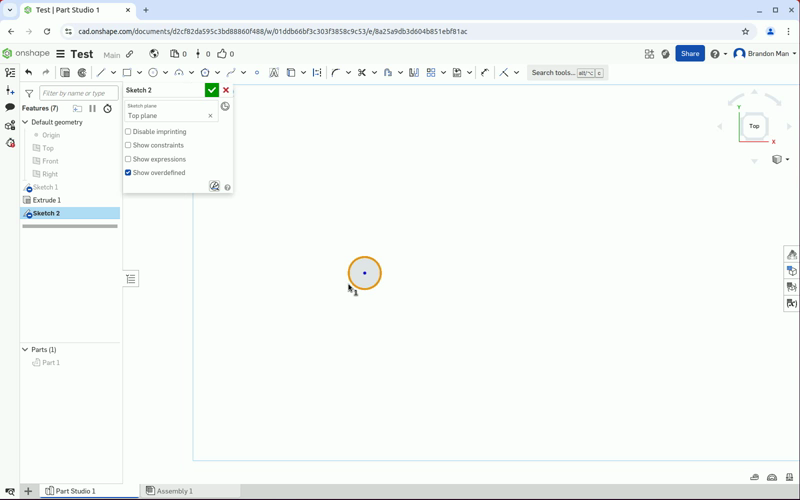
scroll(-6)
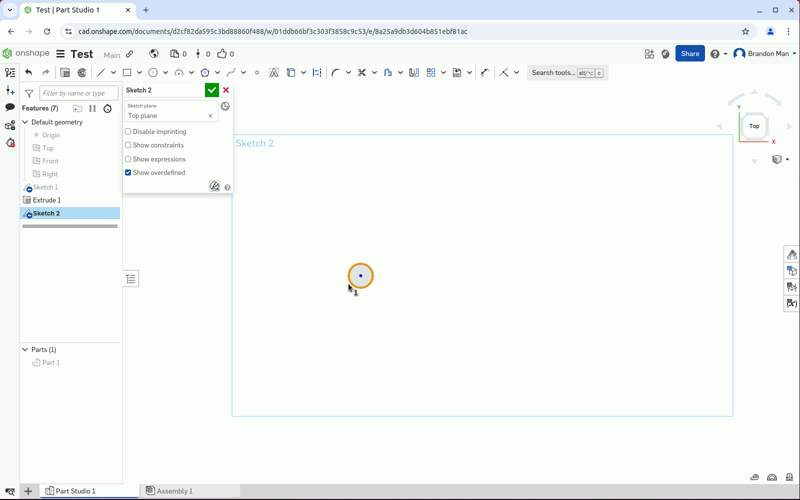
scroll(-6)
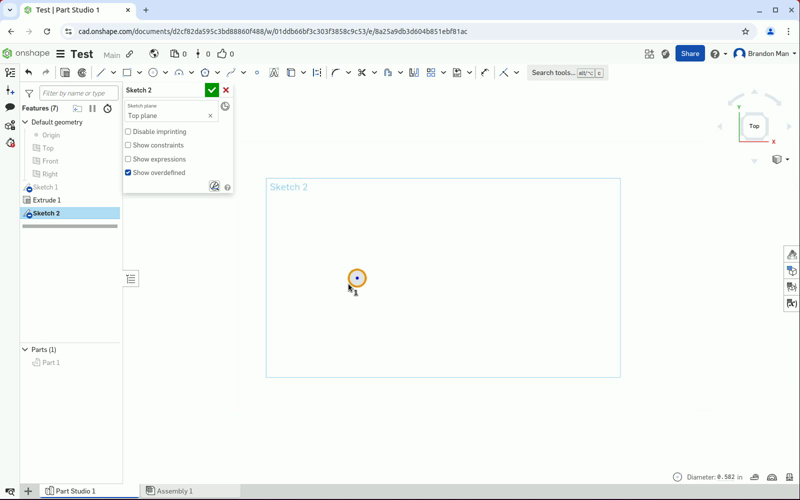
scroll(-6)
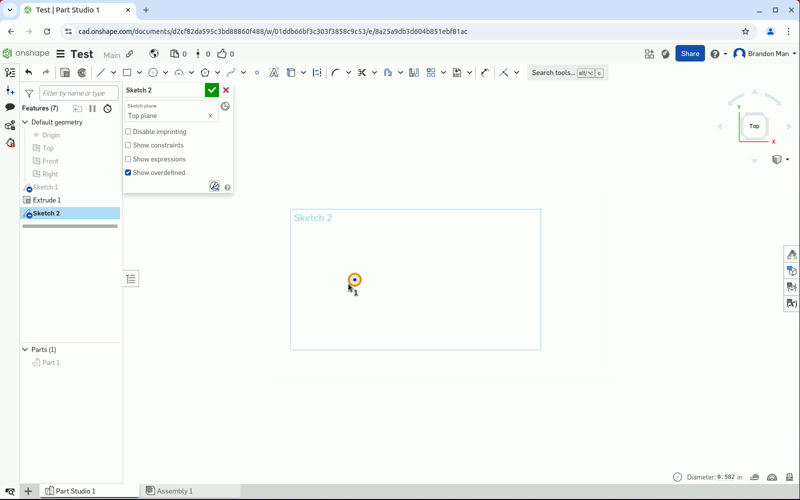
scroll(-6)
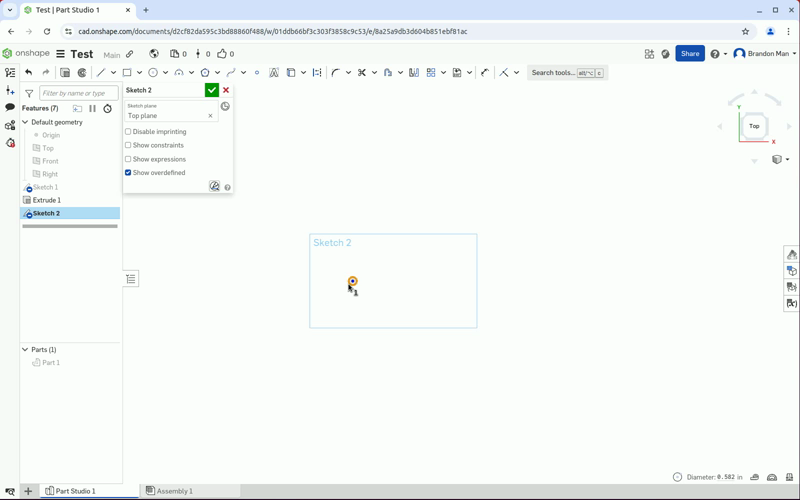
scroll(-6)
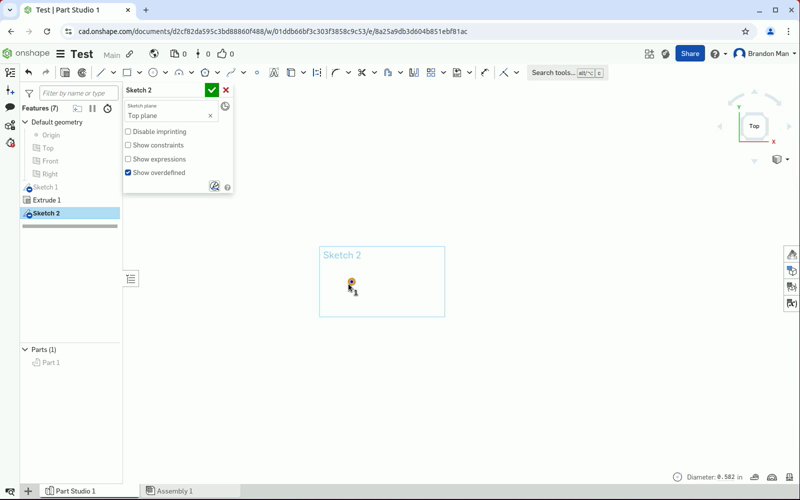
scroll(-6)
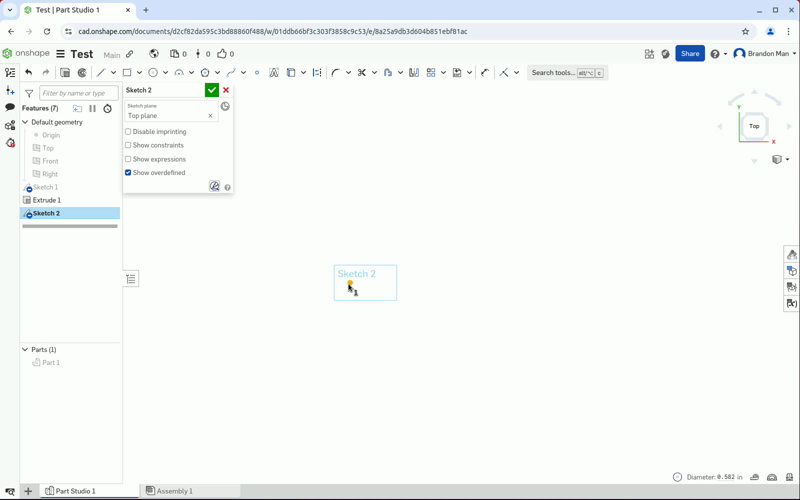
mouse_move(73, 352)
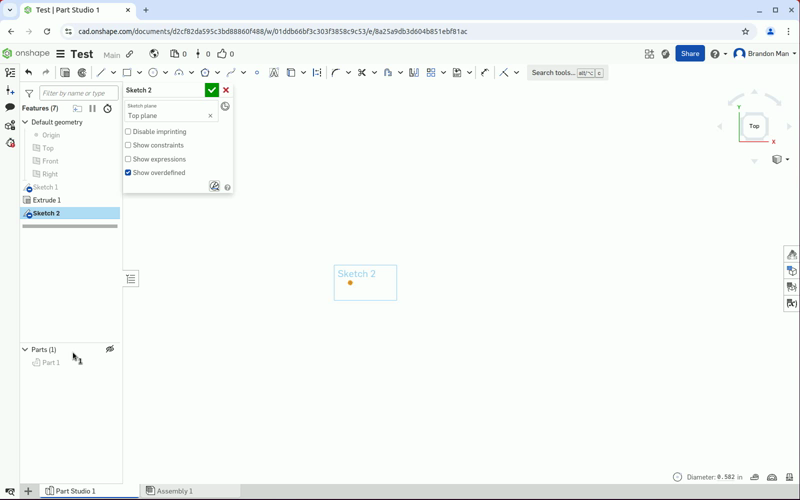
key(shift+y)
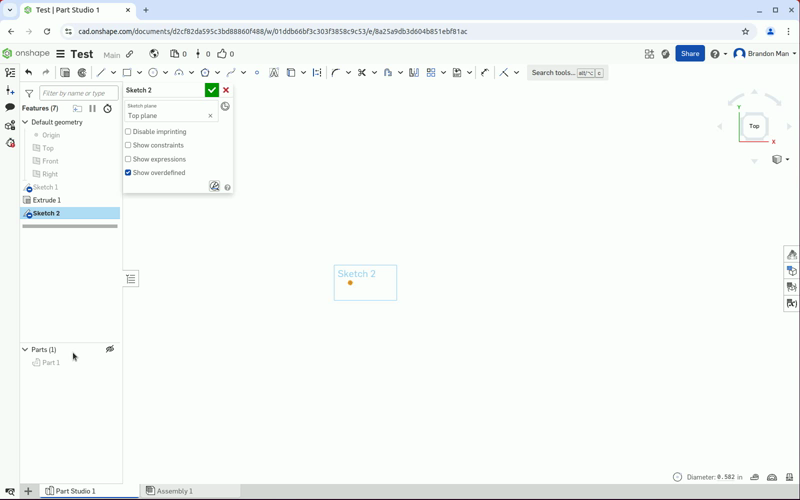
key(shift+e)
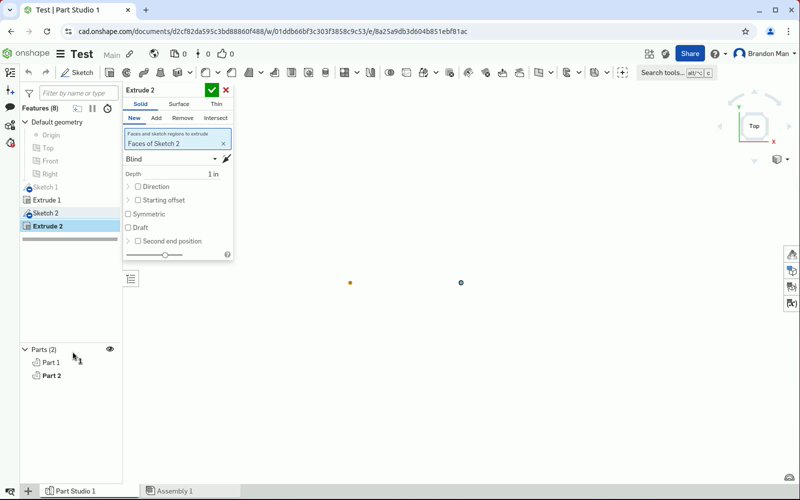
mouse_move(143, 106)
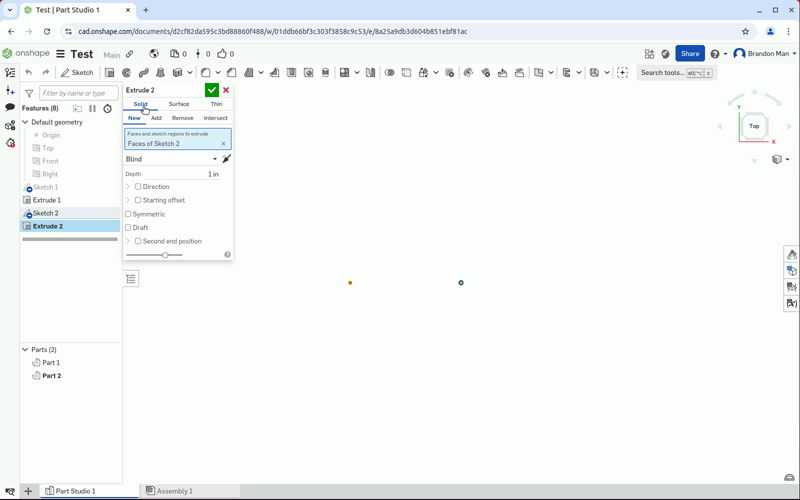
click(143, 106)
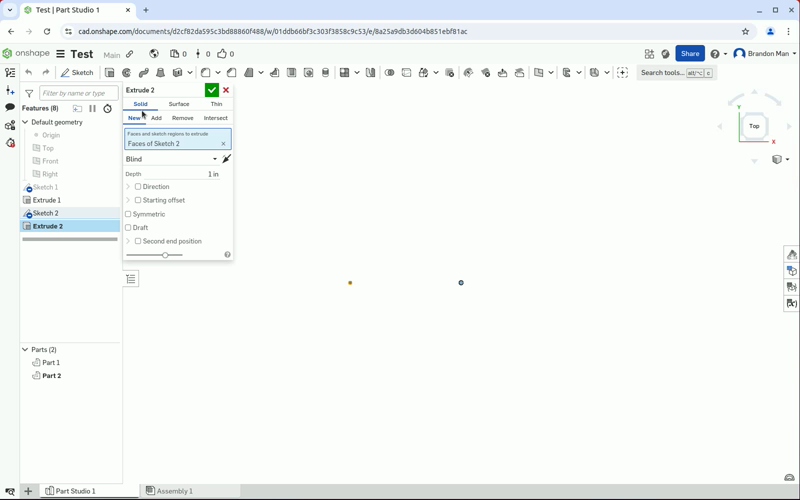
mouse_move(137, 120)
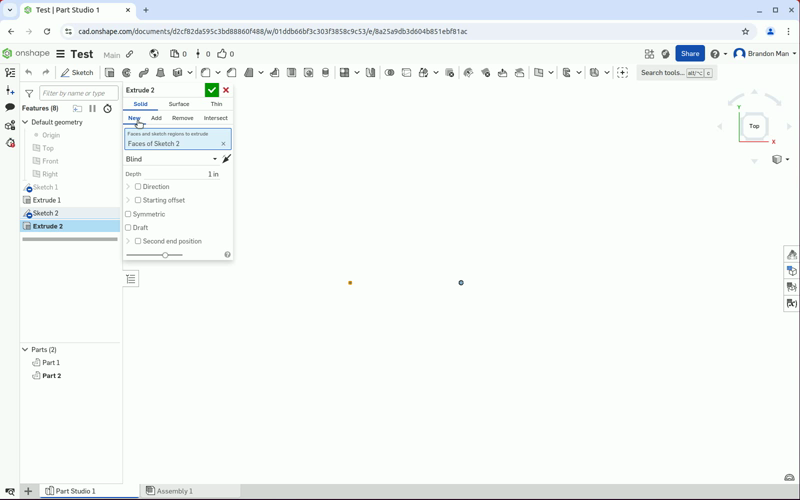
click(137, 120)
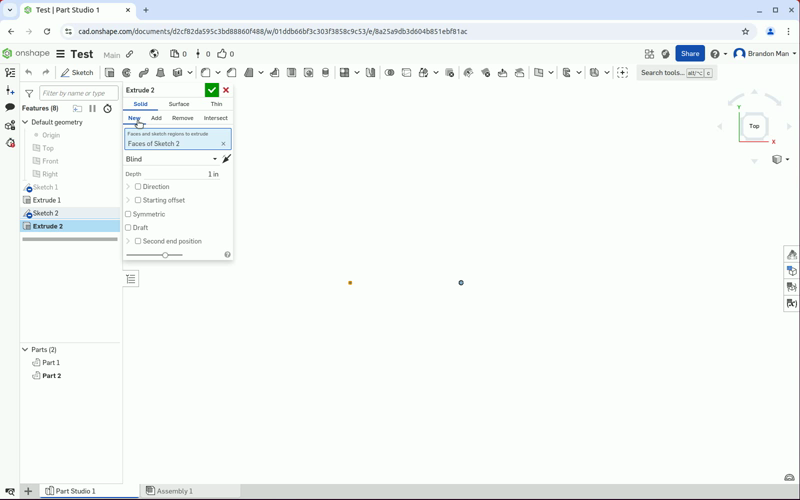
key(tab, 4)
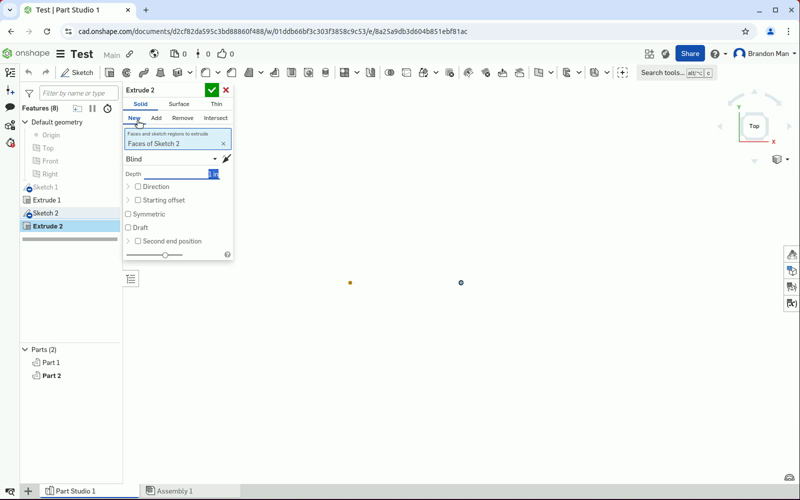
text(-19.979)
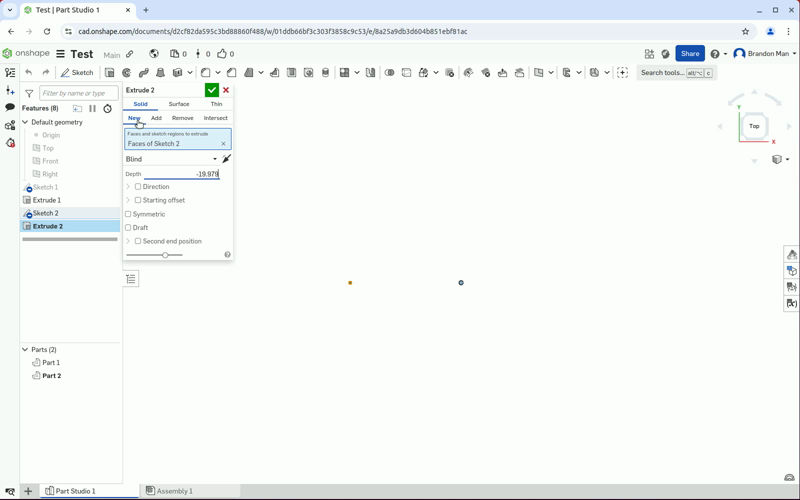
key(enter)
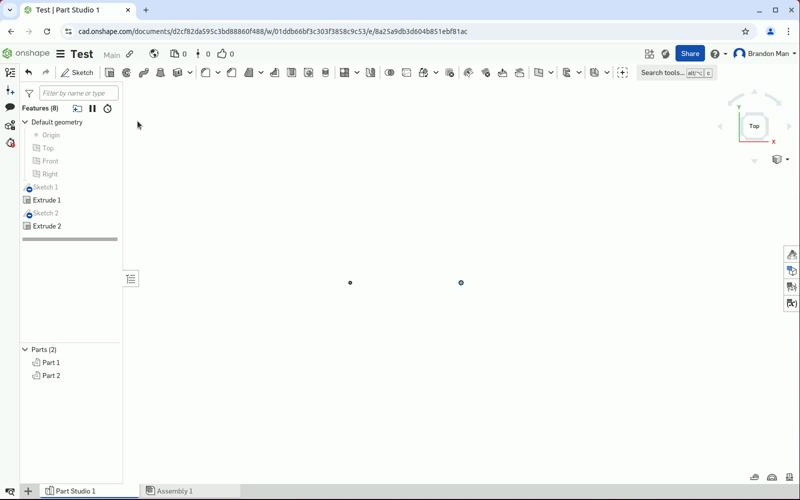
key(shift+h)
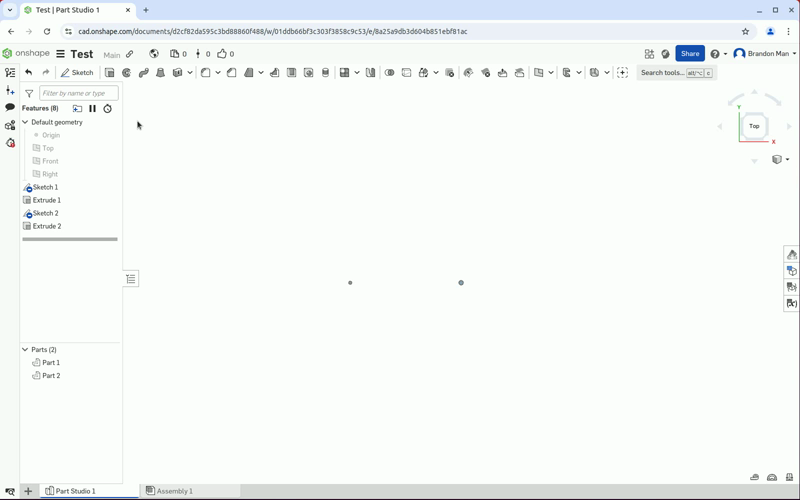
key(shift+h)
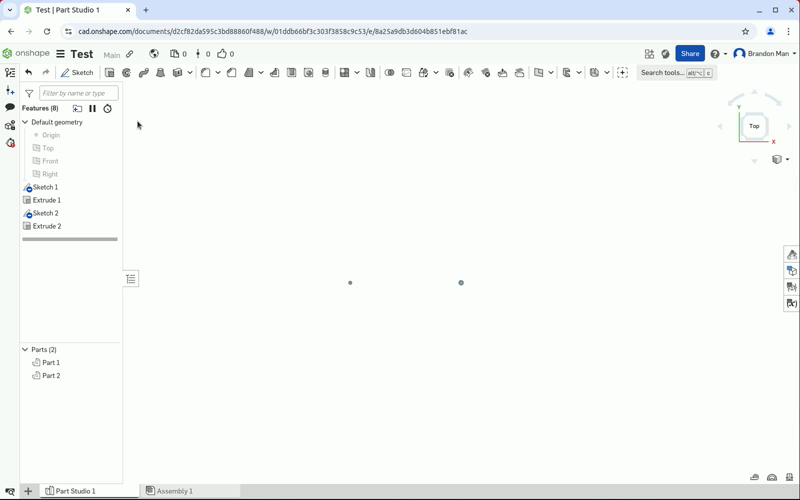
key(shift+7)
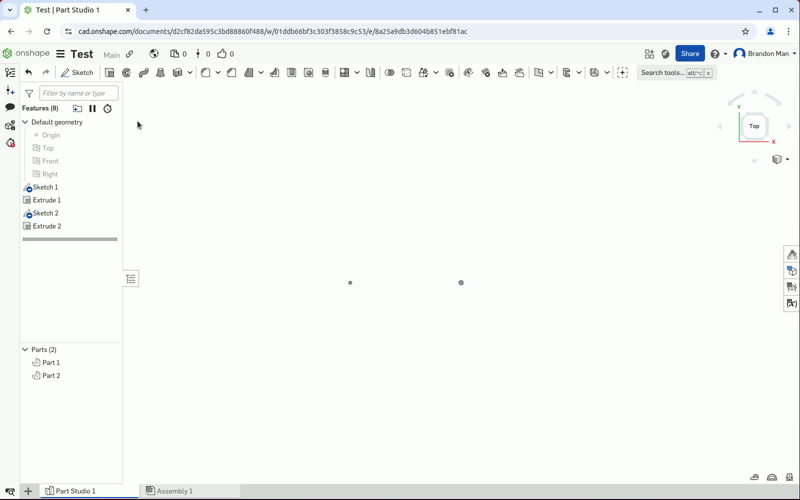
key(up, 3)
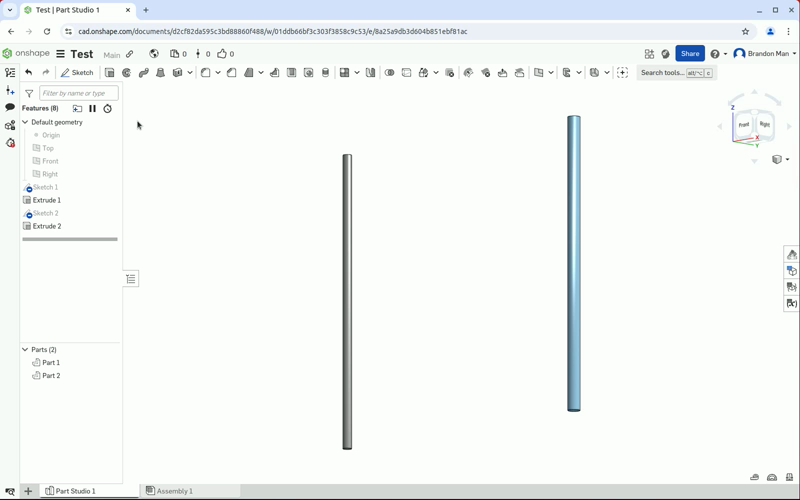
key(left, 3)
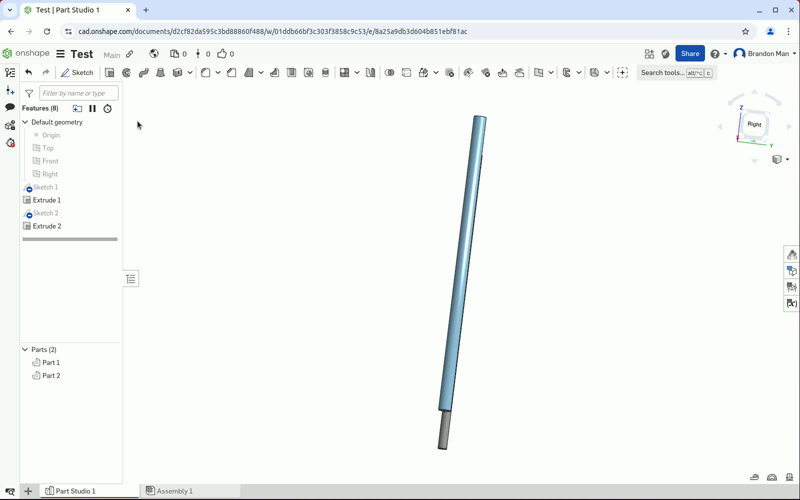
key(right, 3)
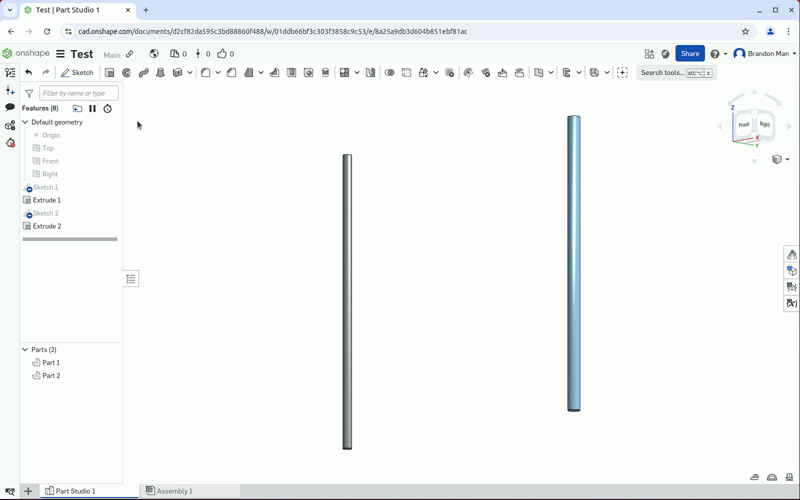
key(down, 3)
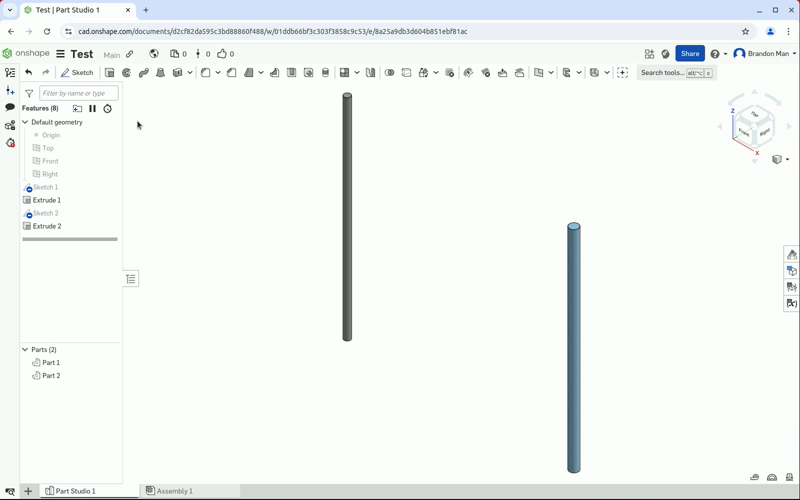
mouse_move(73, 189)
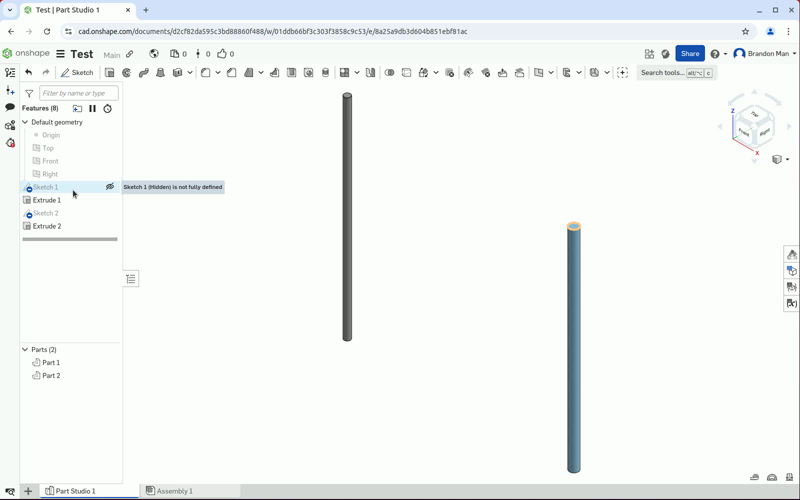
click(73, 189)